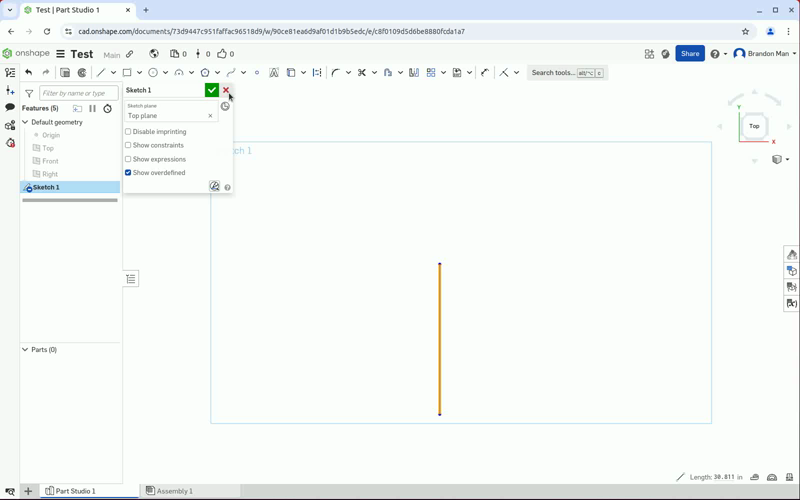
key(shift+h)
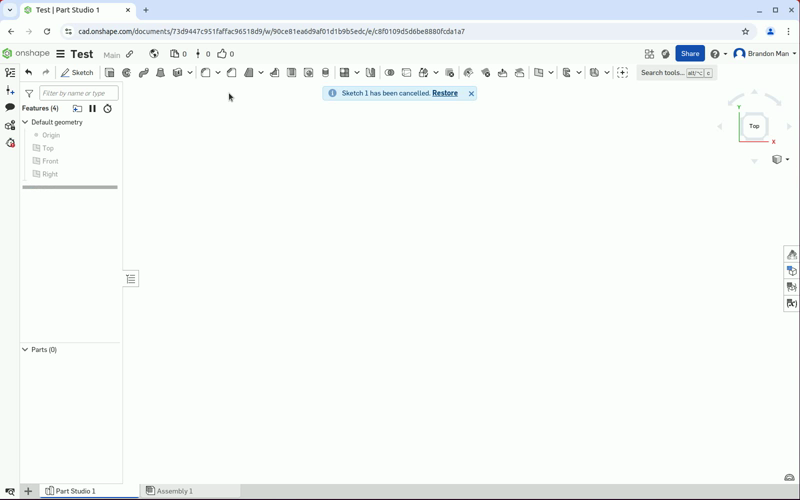
mouse_move(73, 352)
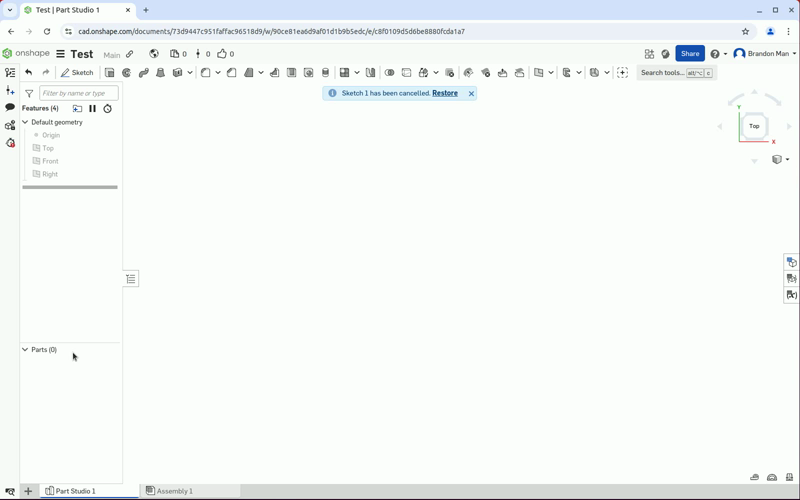
key(y)
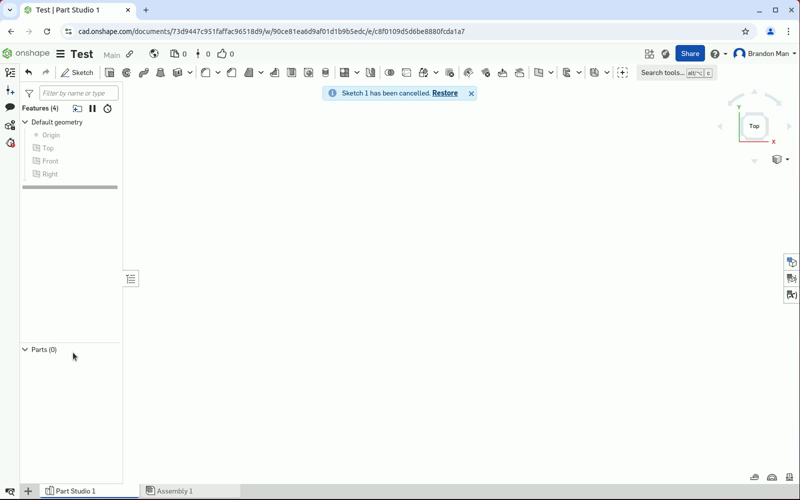
key(shift+p)
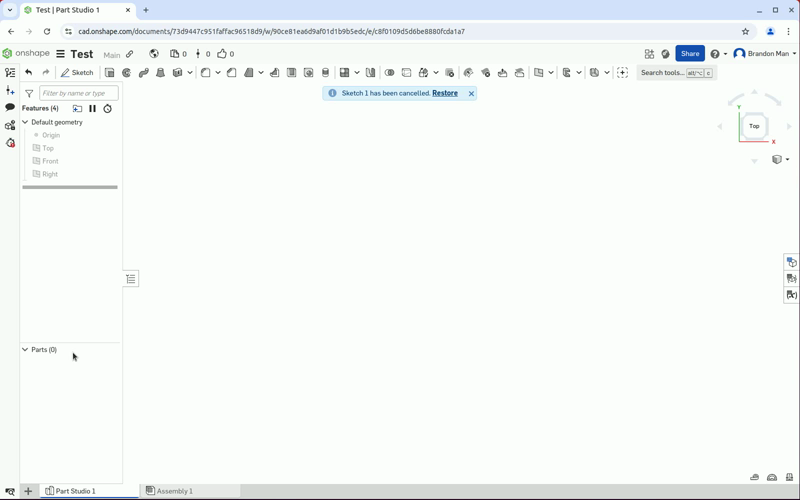
key(space)
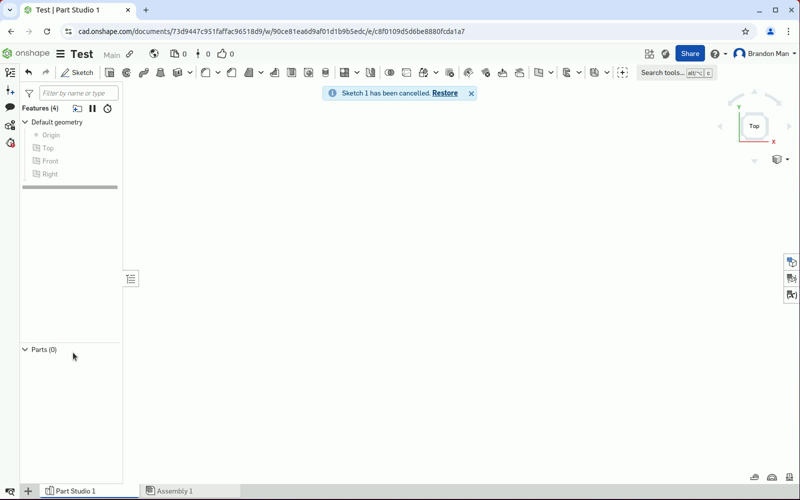
key_down(shift)
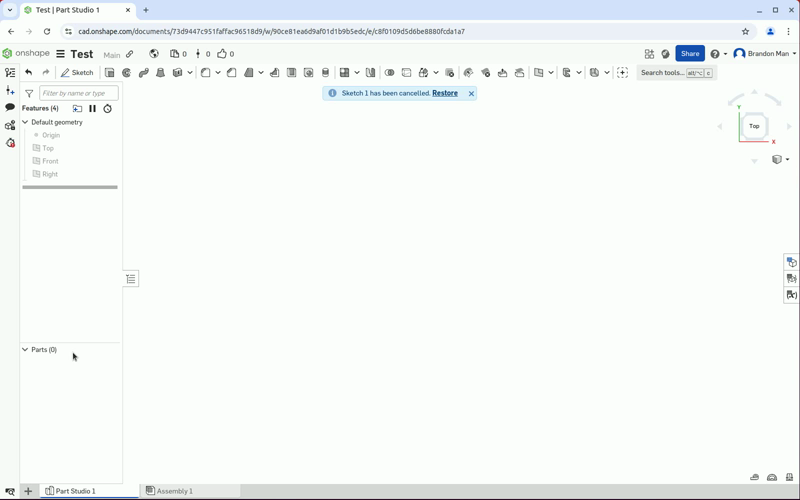
key(up)
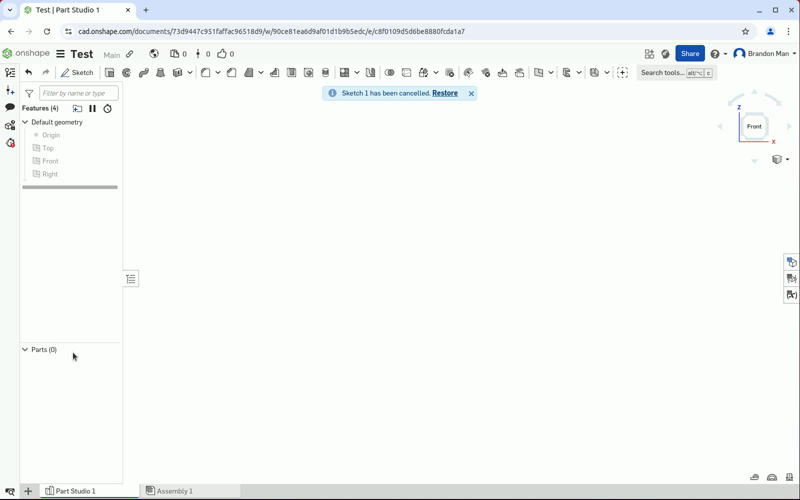
key_up(shift)
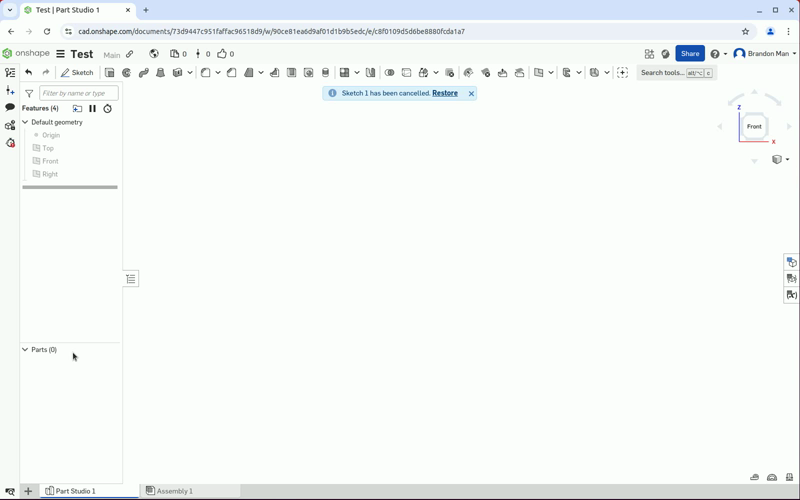
mouse_move(73, 352)
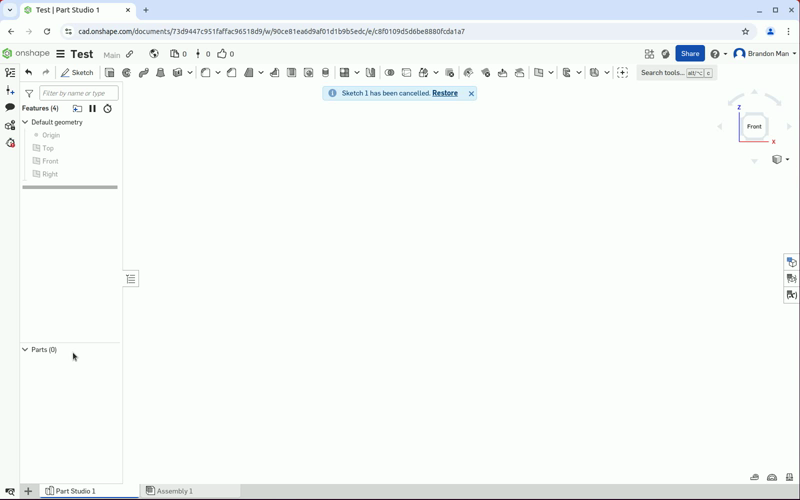
key(shift+y)
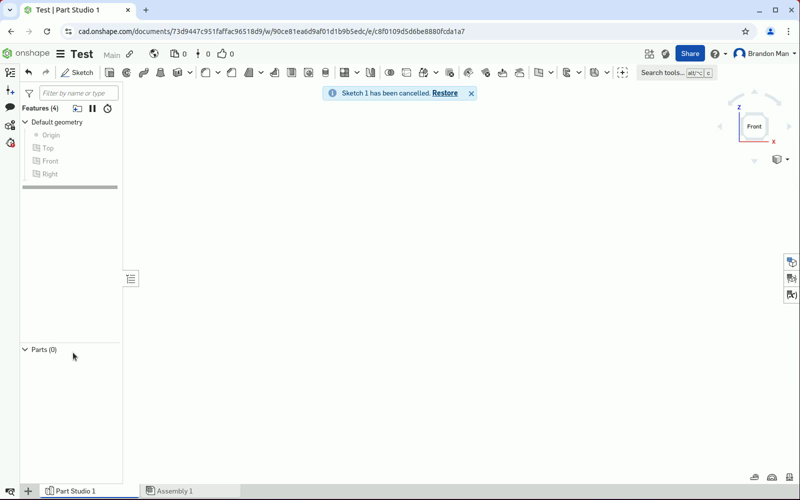
key(shift+s)
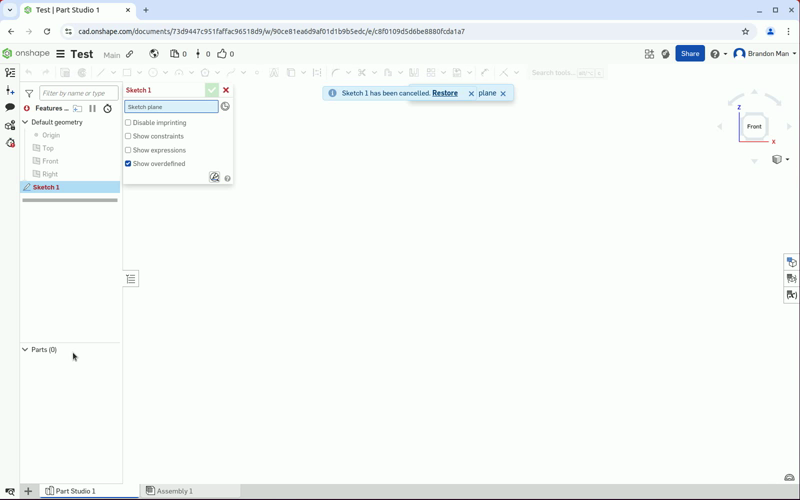
mouse_move(73, 163)
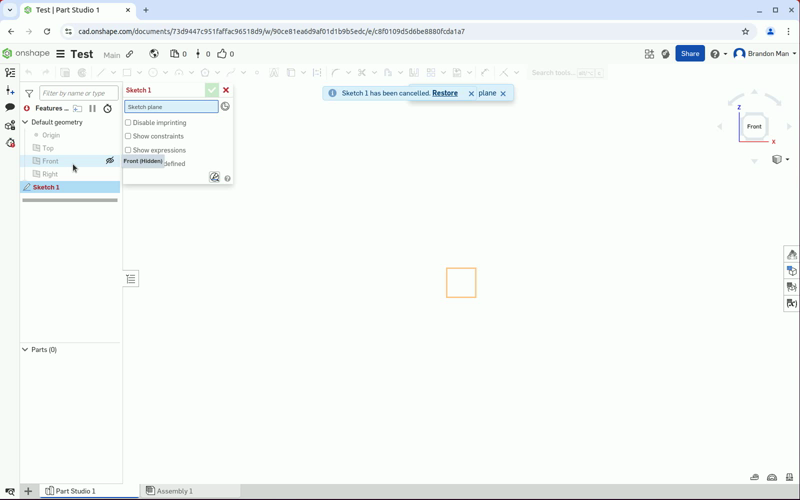
click(73, 163)
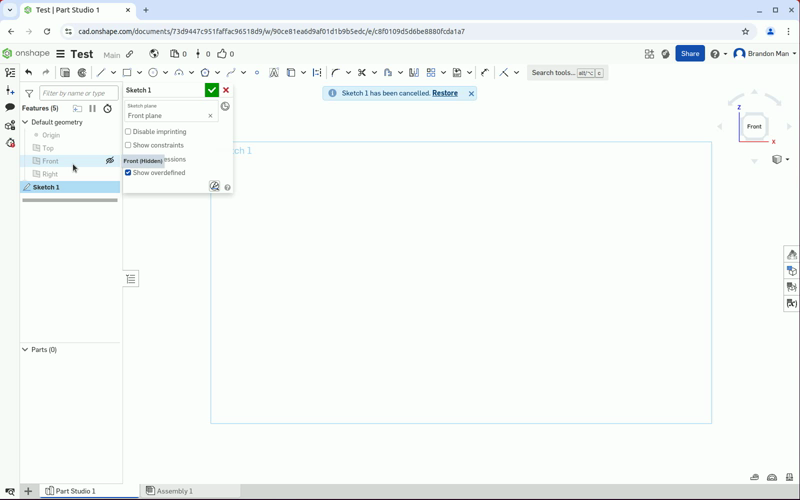
mouse_move(73, 352)
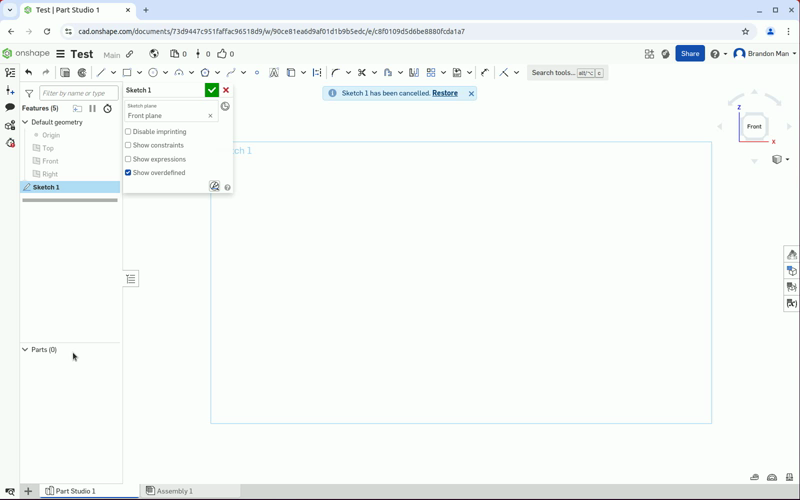
key(y)
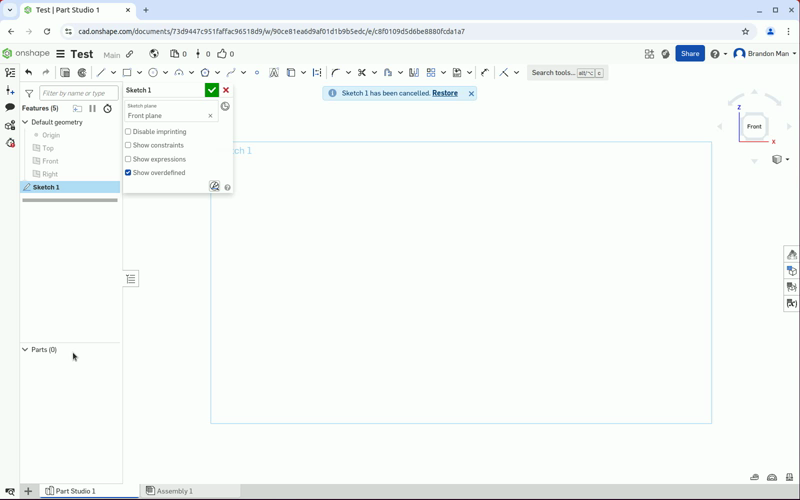
key(l)
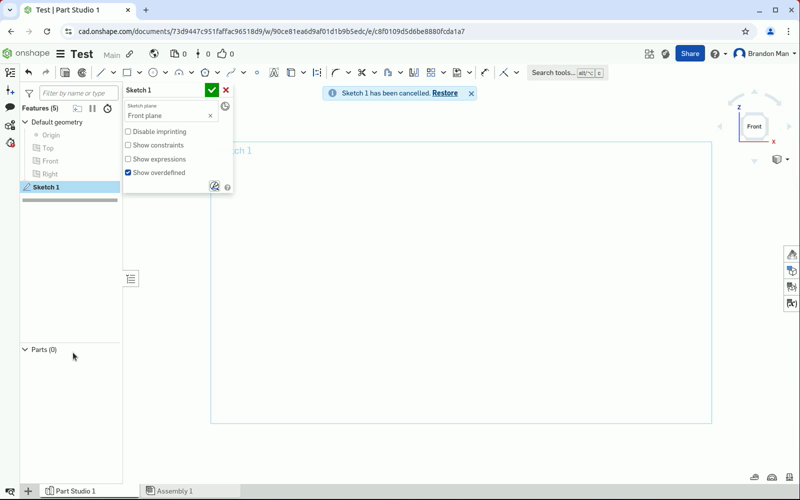
key_down(shift)
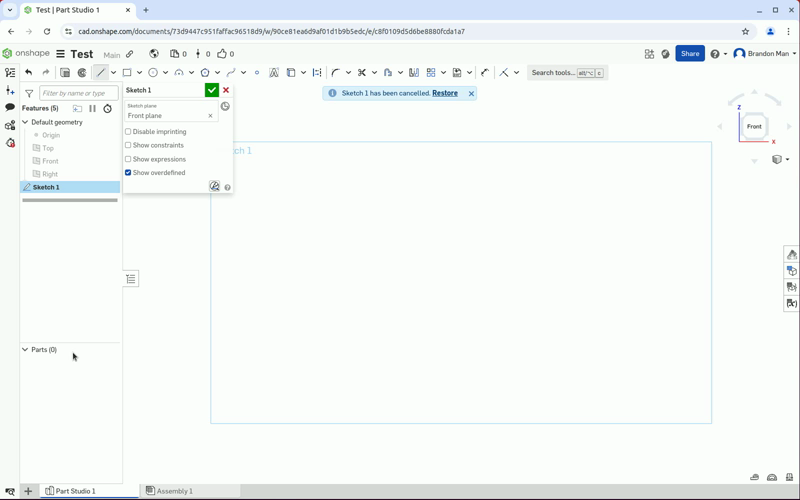
mouse_move(436, 261)
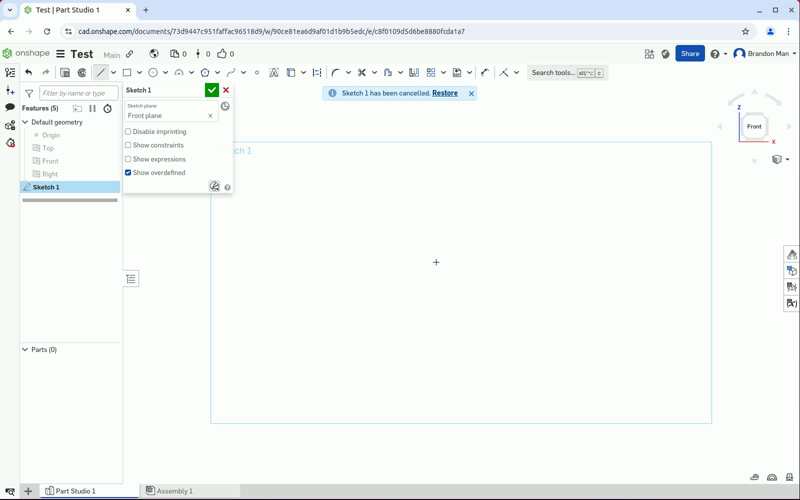
click(436, 261)
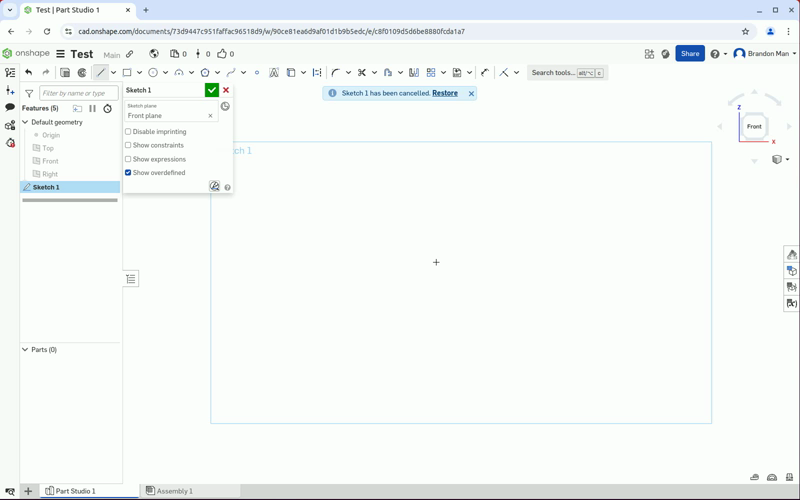
key_up(shift)
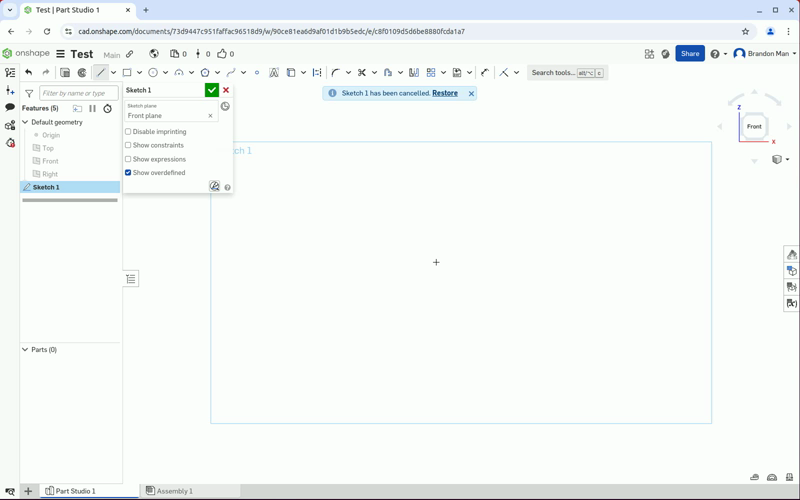
key_down(shift)
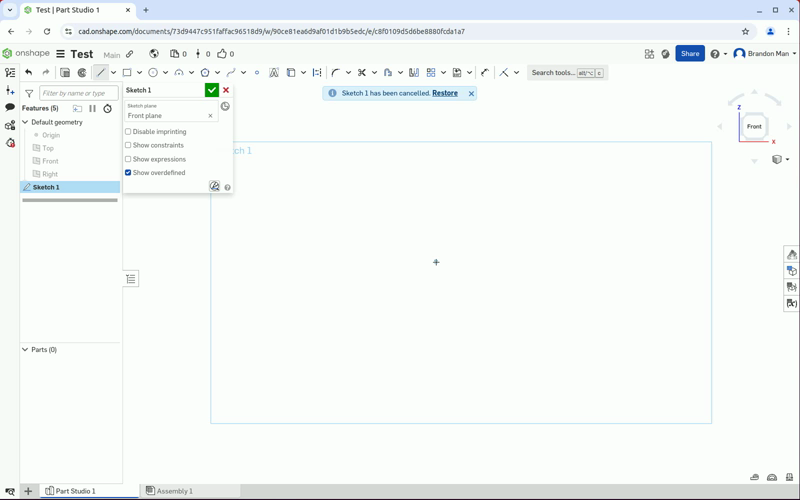
mouse_move(466, 261)
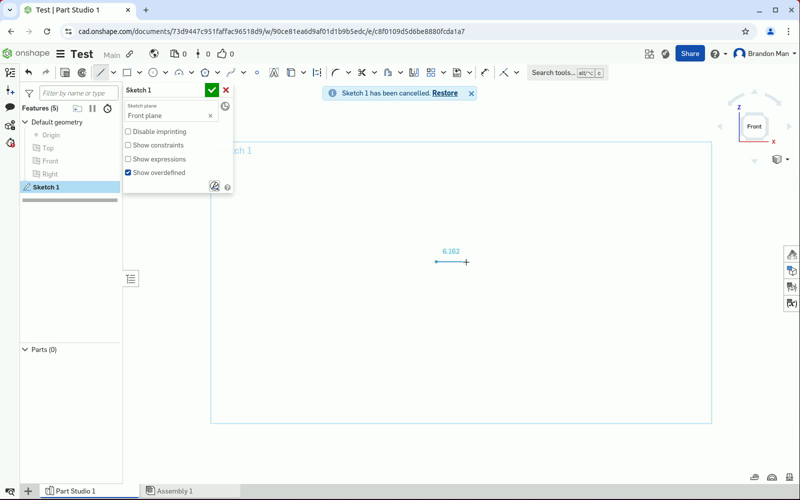
mouse_move(461, 261)
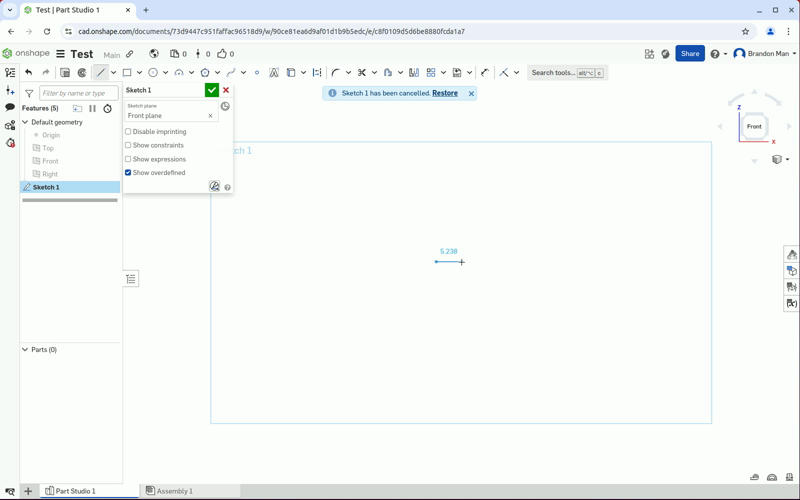
click(461, 261)
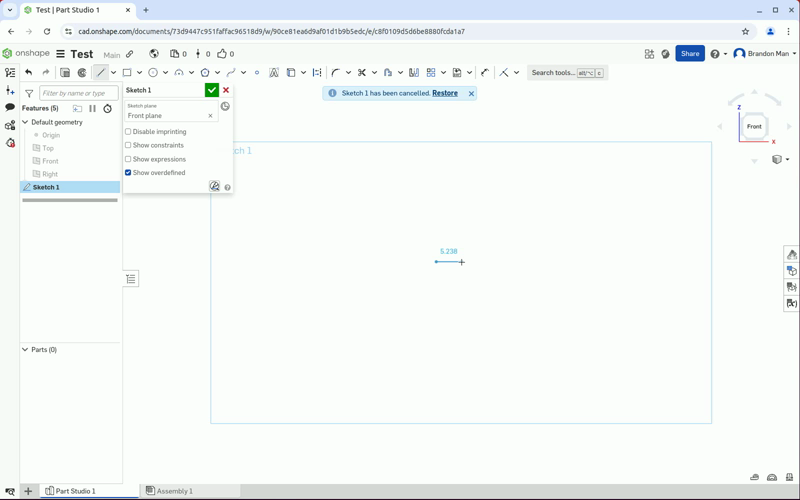
key_up(shift)
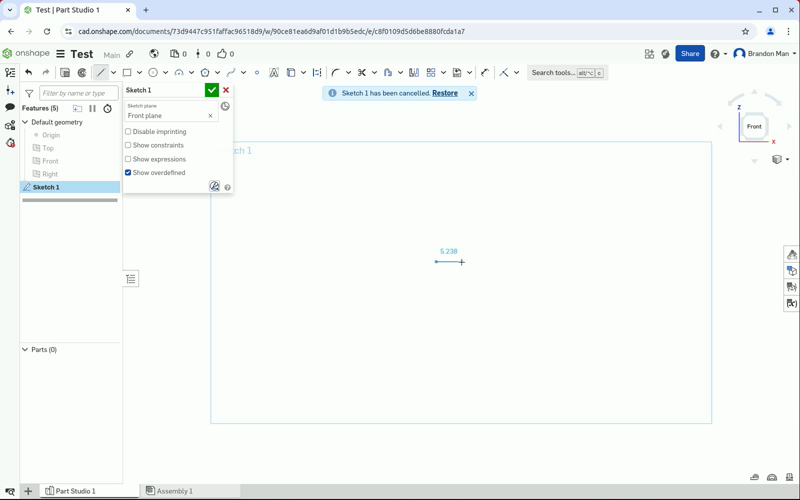
key_down(shift)
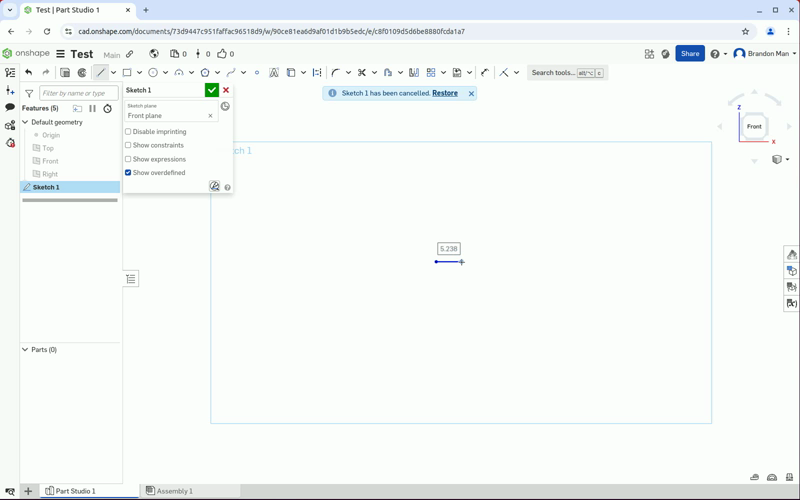
mouse_move(492, 261)
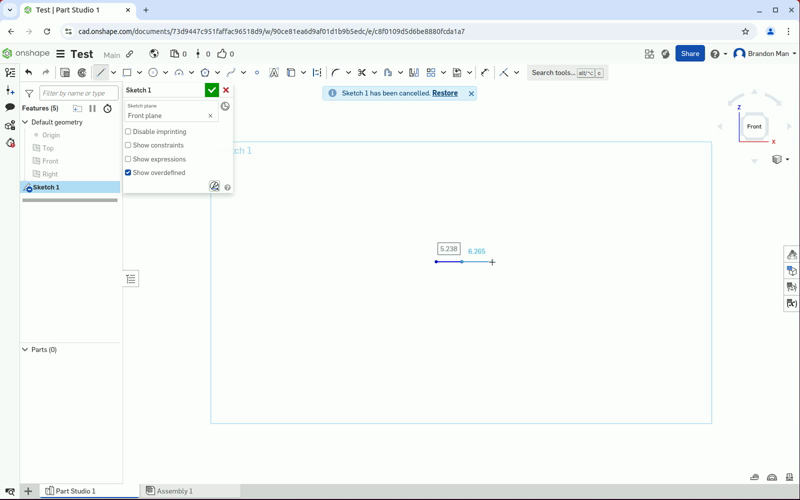
mouse_move(487, 261)
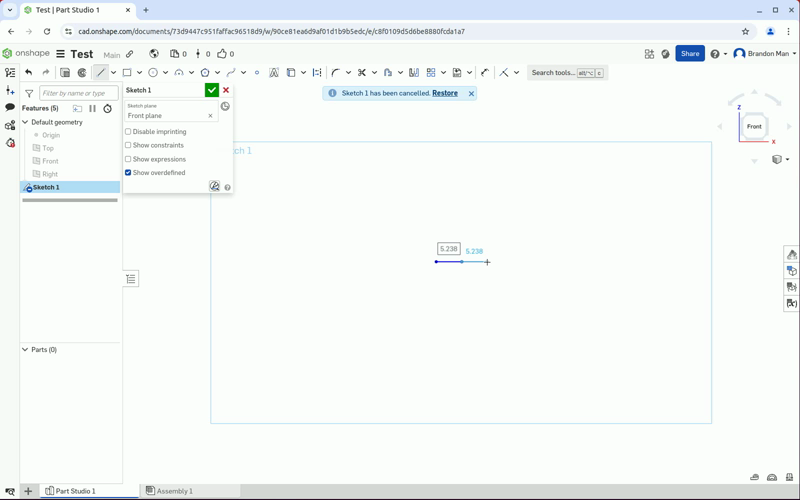
click(487, 261)
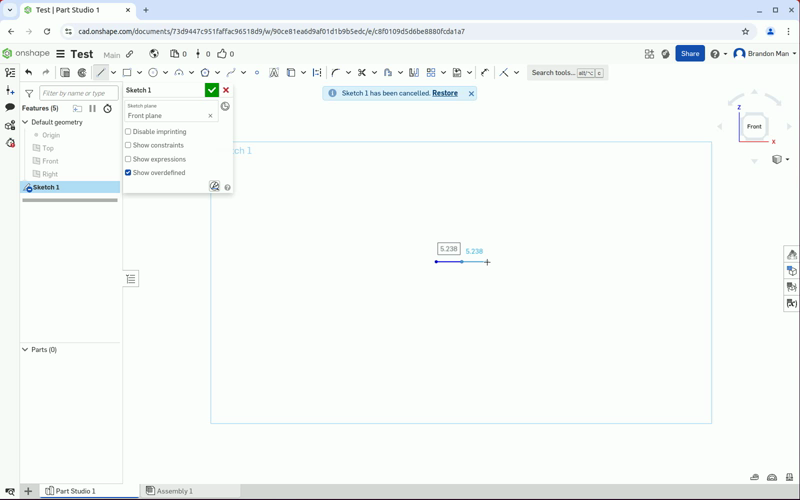
key_up(shift)
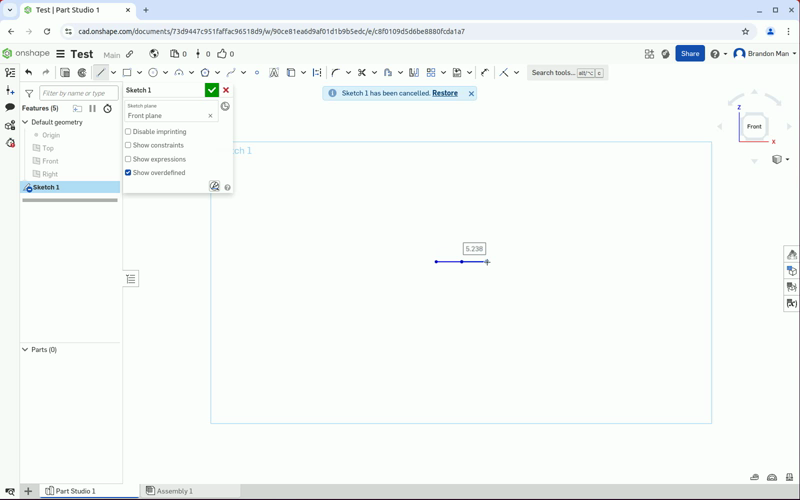
key_down(shift)
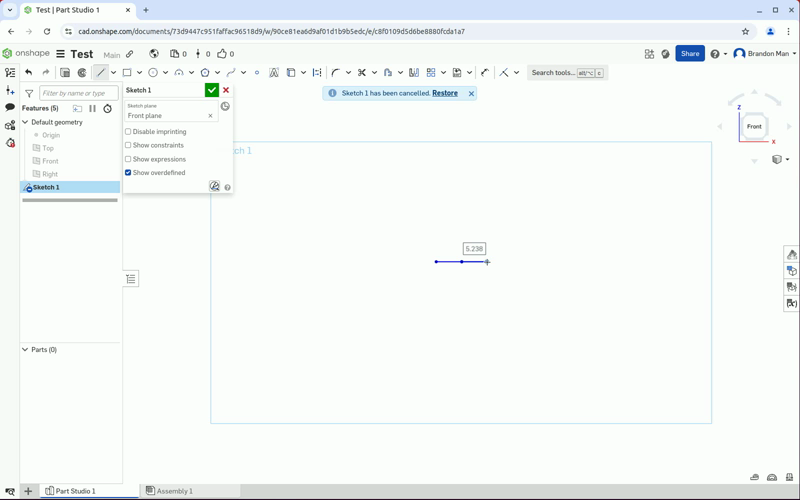
mouse_move(517, 261)
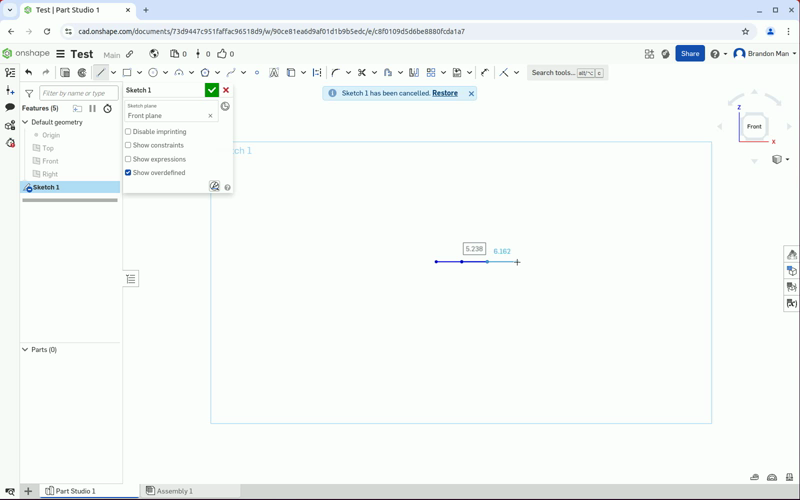
mouse_move(487, 232)
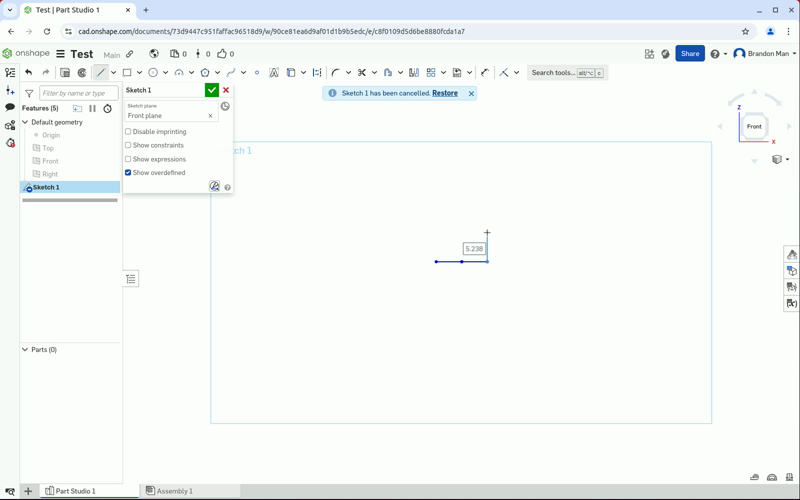
click(487, 232)
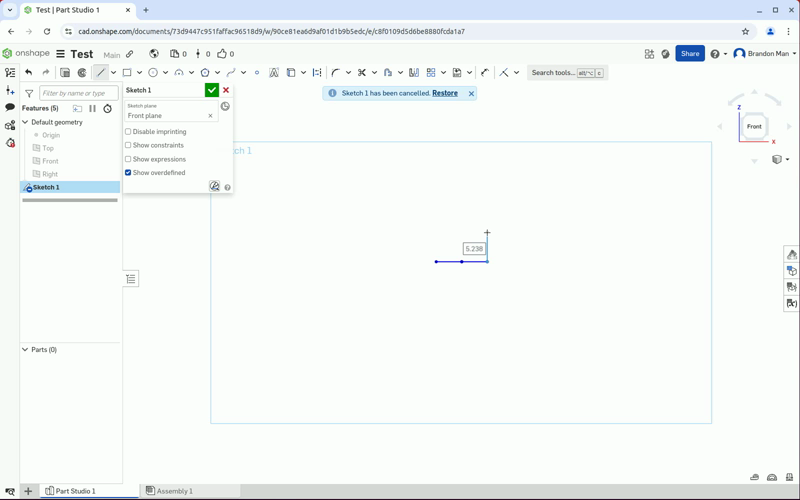
key_up(shift)
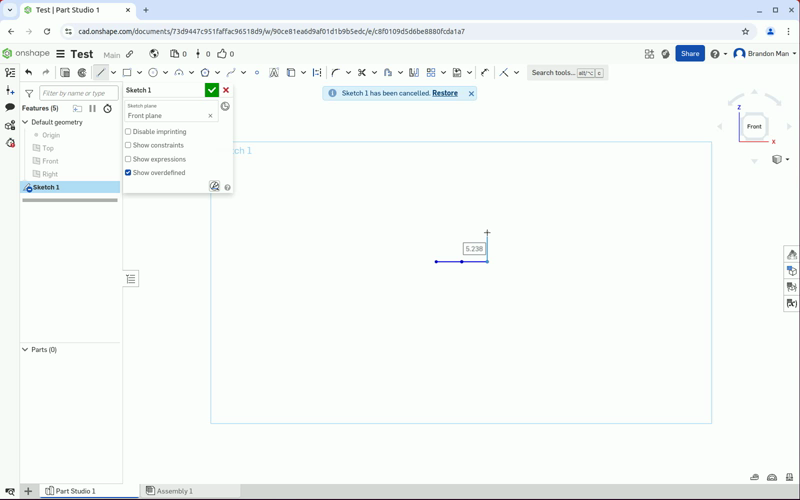
key_down(shift)
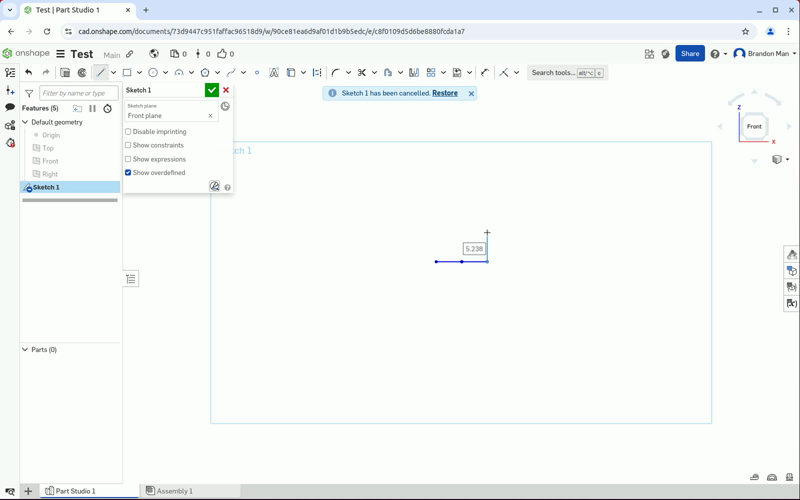
mouse_move(517, 232)
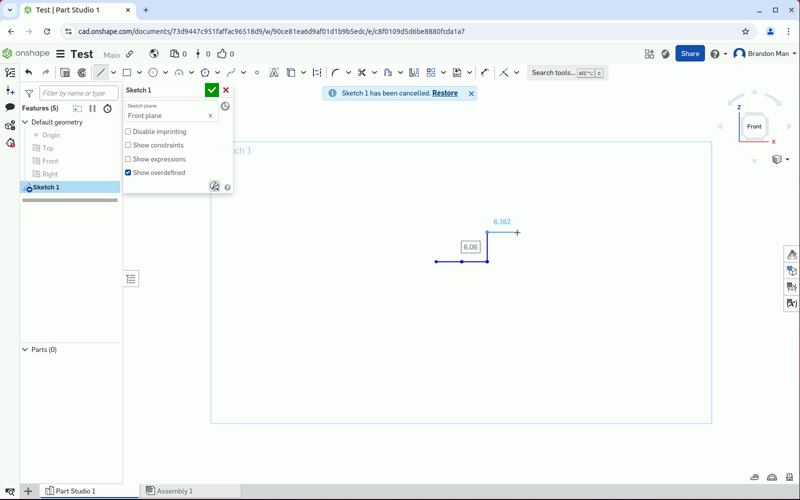
mouse_move(436, 232)
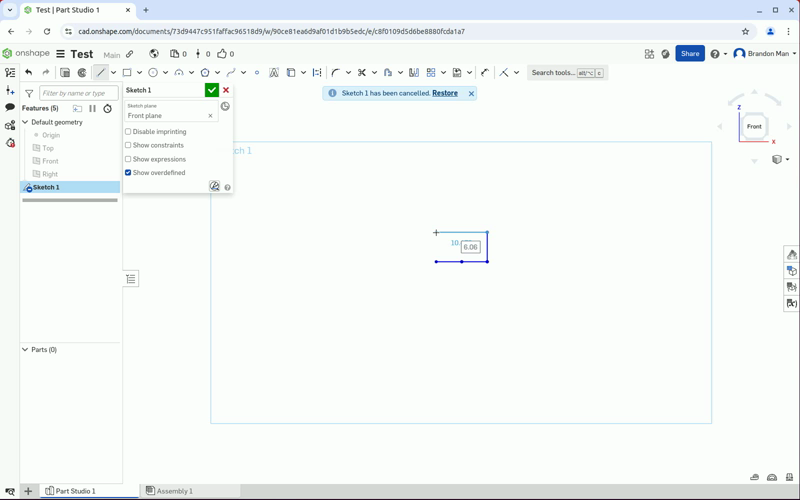
click(436, 232)
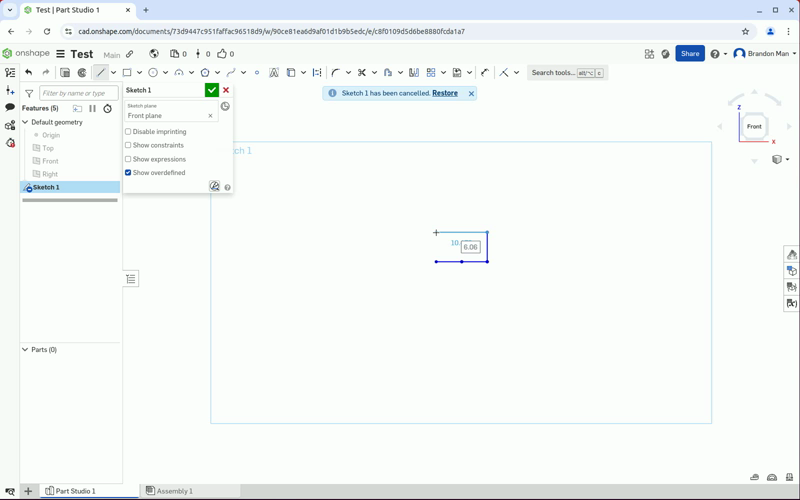
key_up(shift)
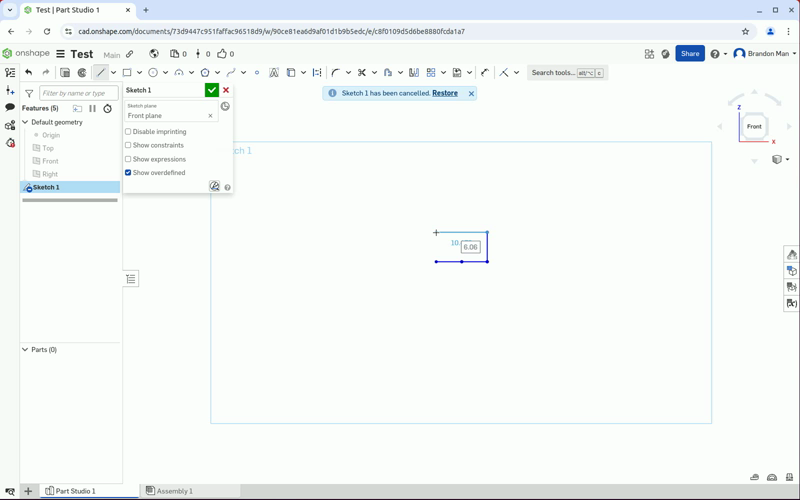
mouse_move(466, 232)
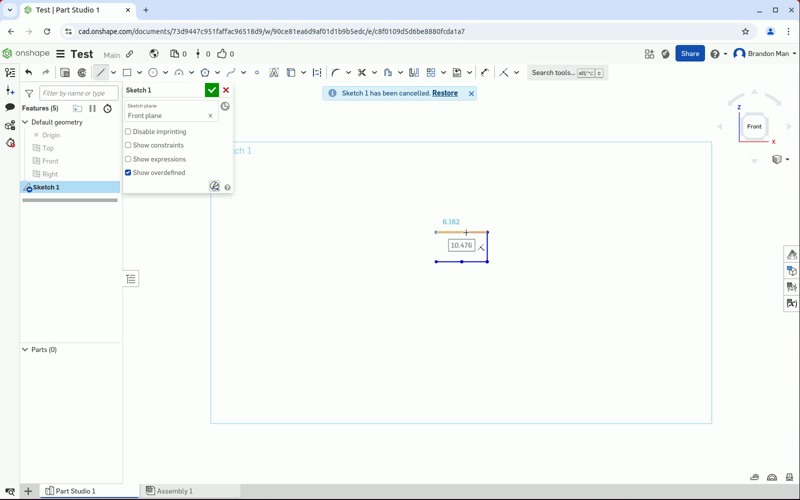
key_down(shift)
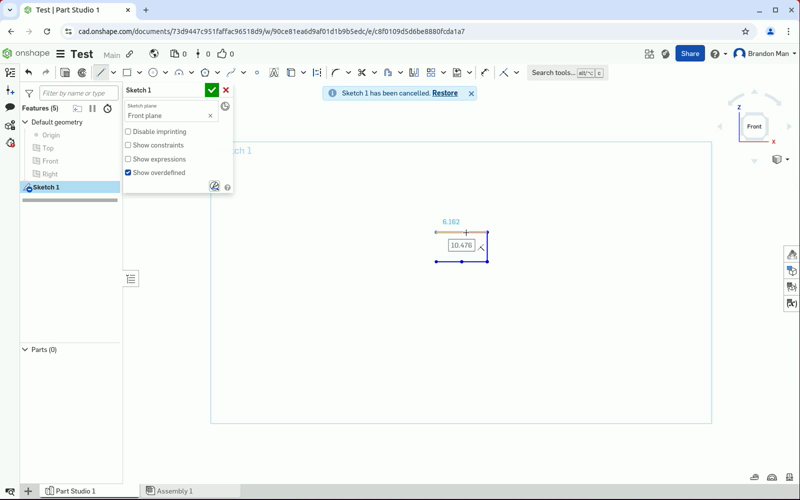
mouse_move(436, 261)
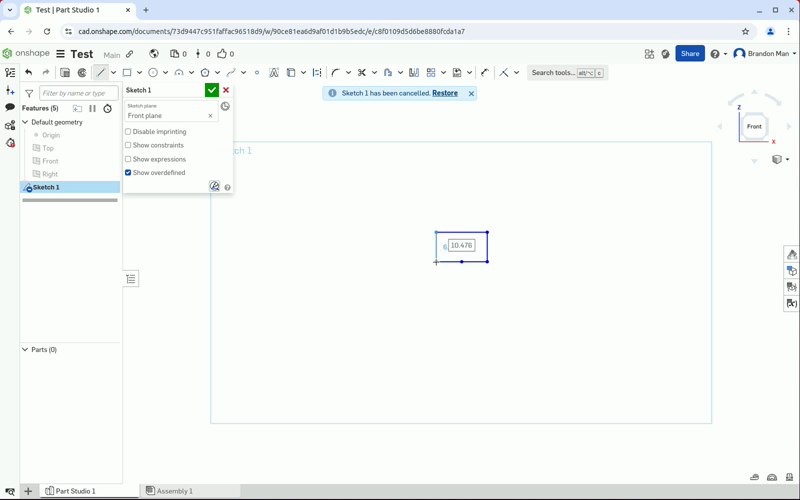
key_up(shift)
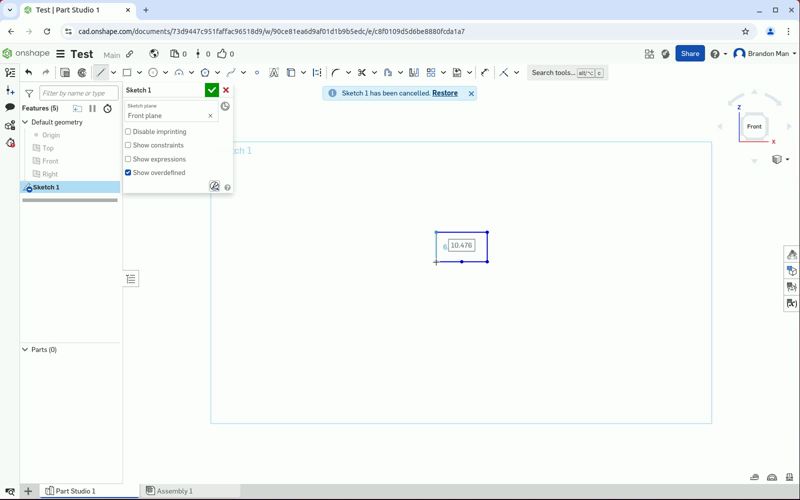
click(436, 261)
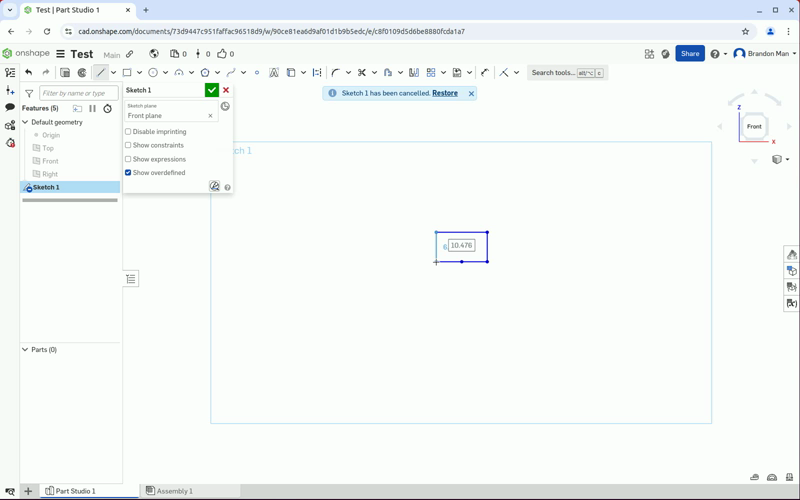
key(esc)
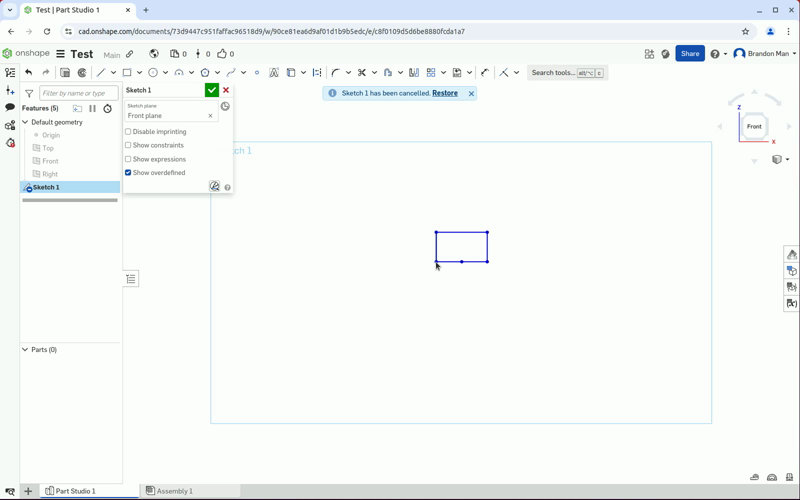
mouse_move(454, 256)
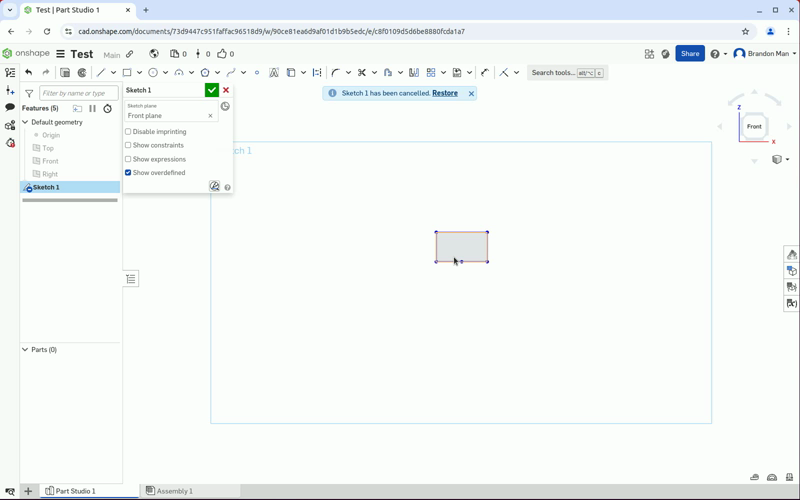
scroll(6)
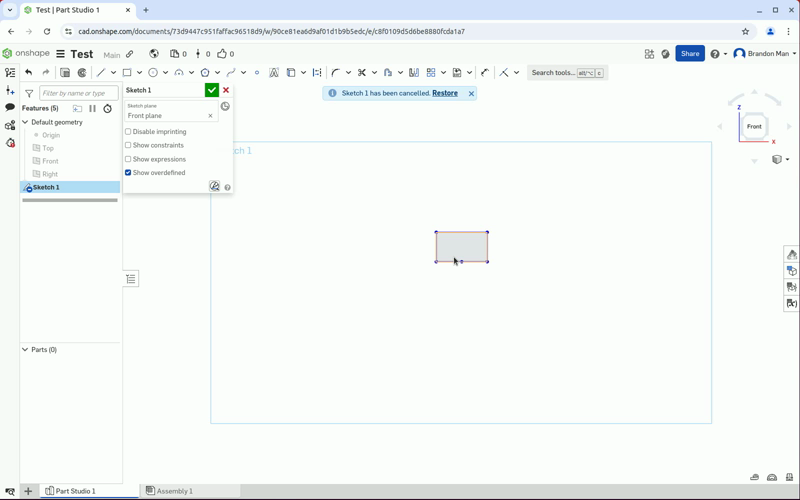
scroll(6)
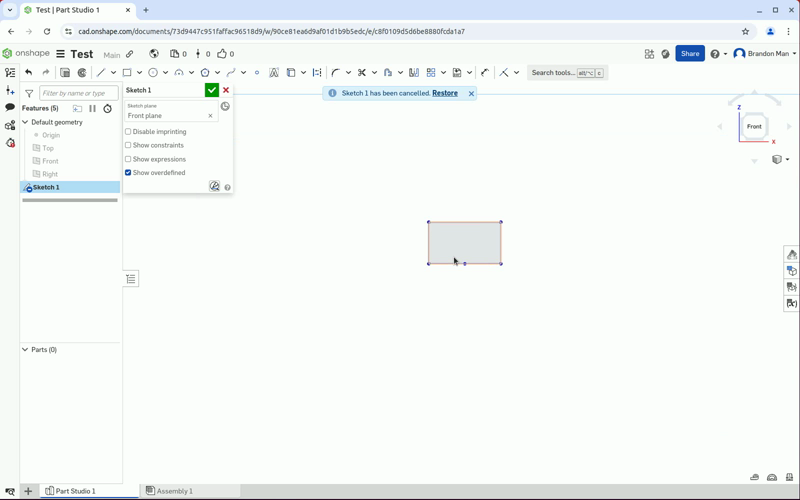
scroll(6)
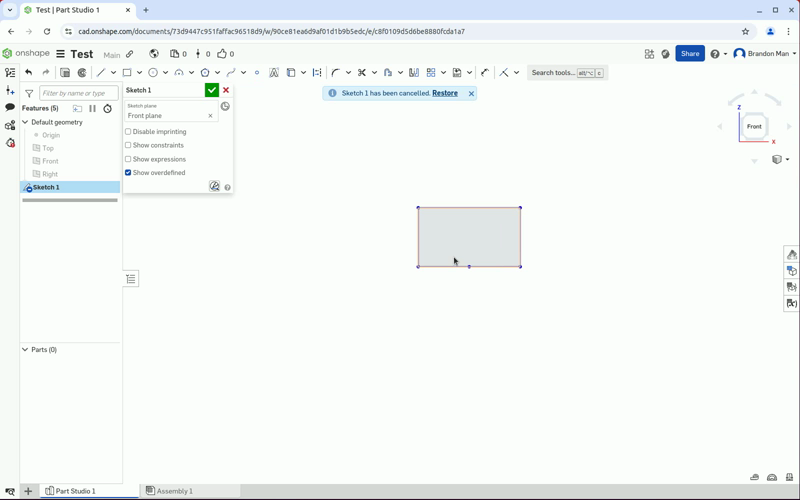
scroll(6)
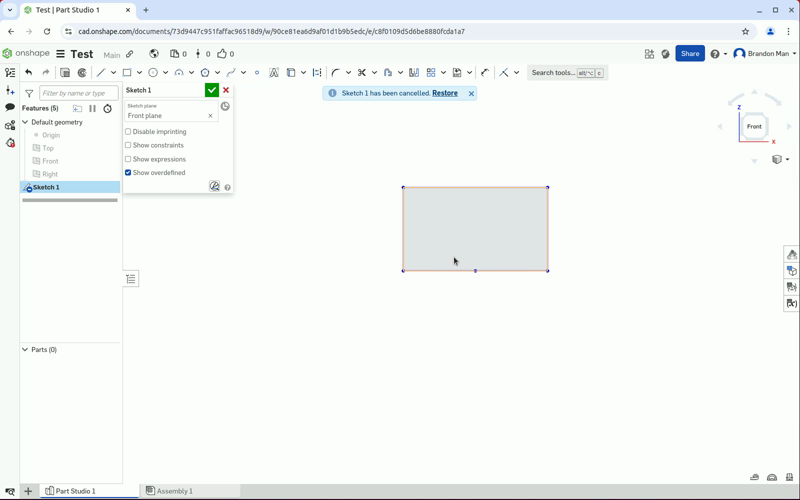
scroll(6)
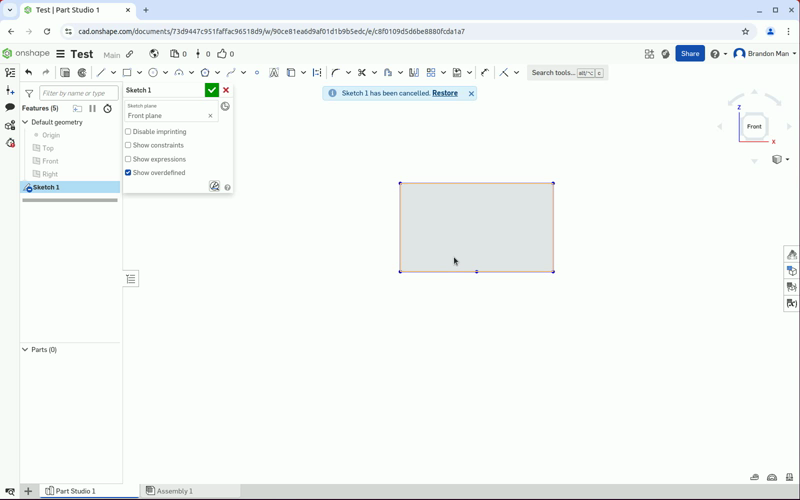
scroll(6)
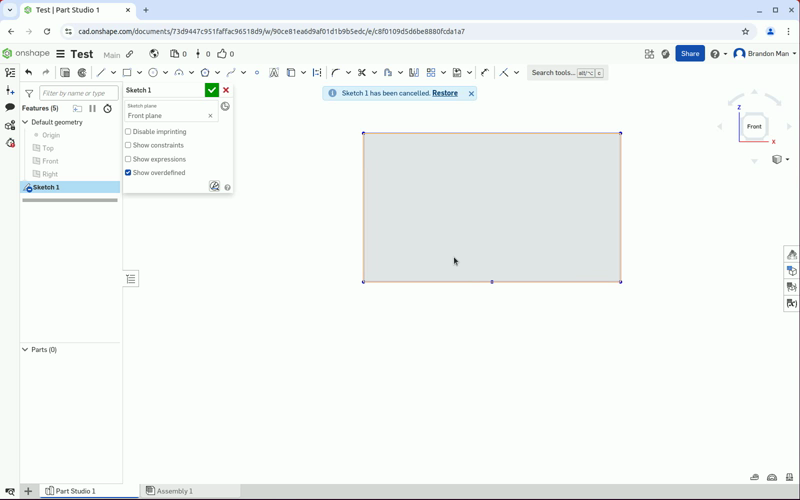
scroll(6)
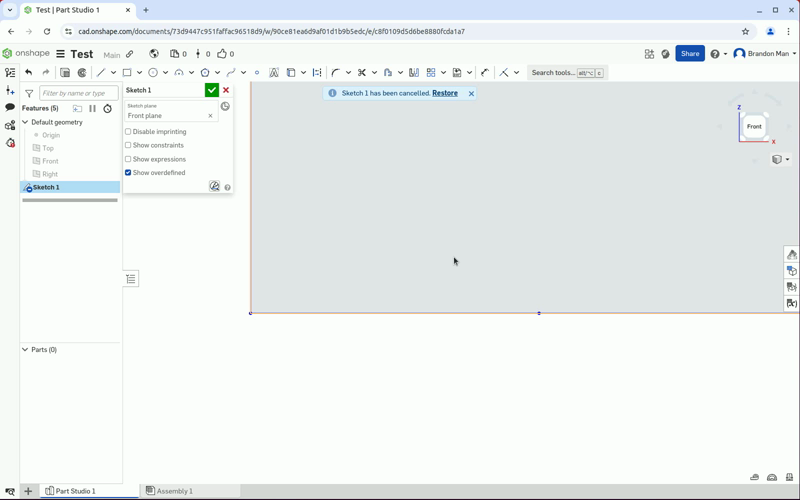
click(454, 256)
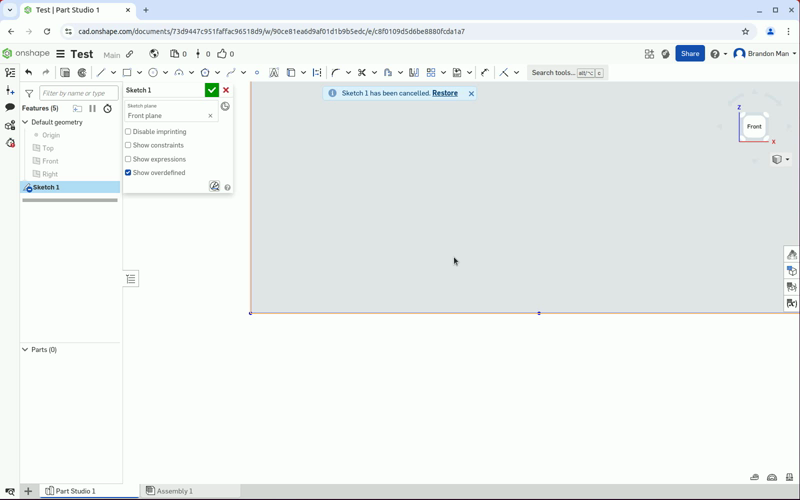
scroll(-6)
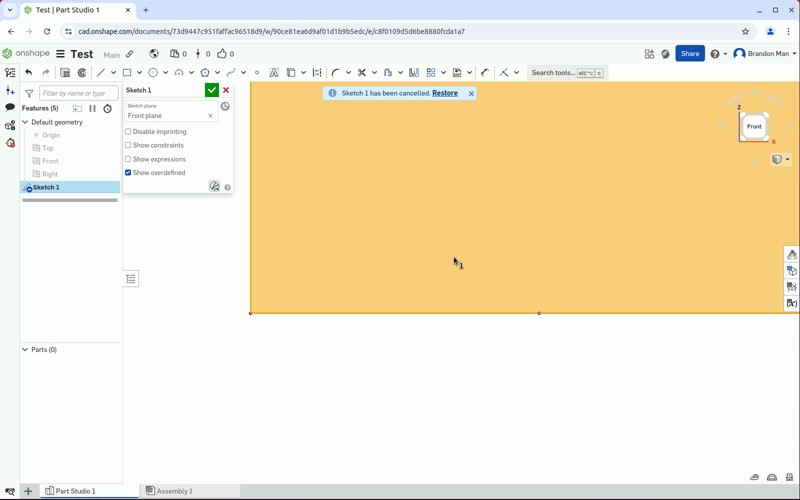
scroll(-6)
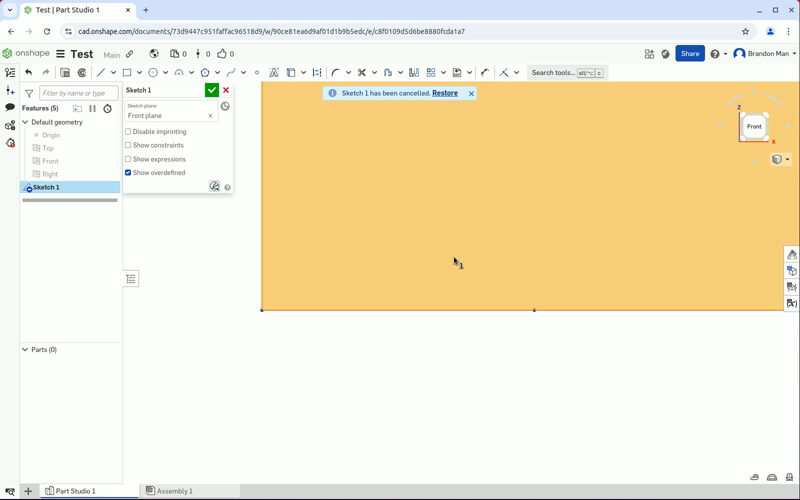
scroll(-6)
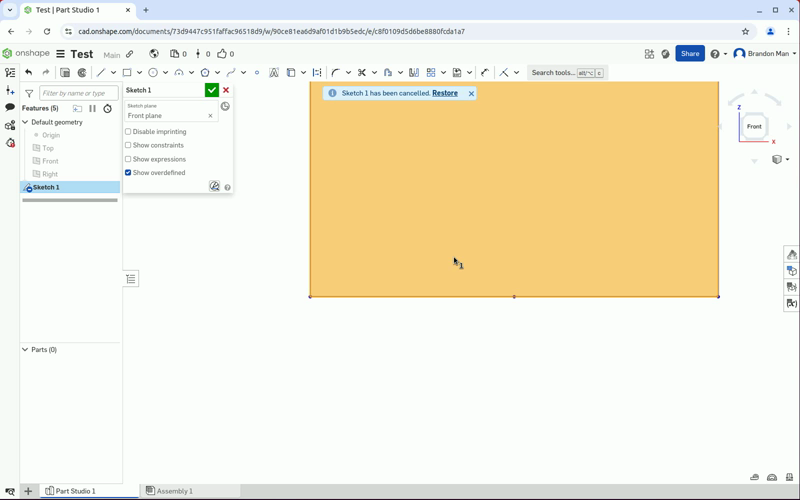
scroll(-6)
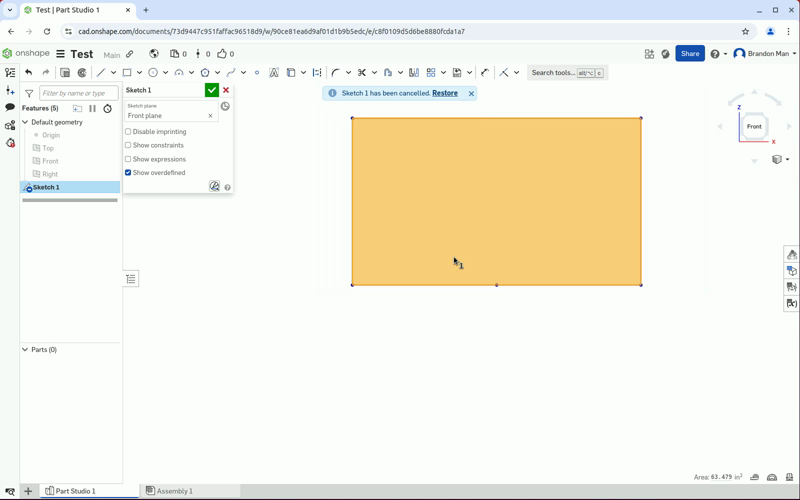
scroll(-6)
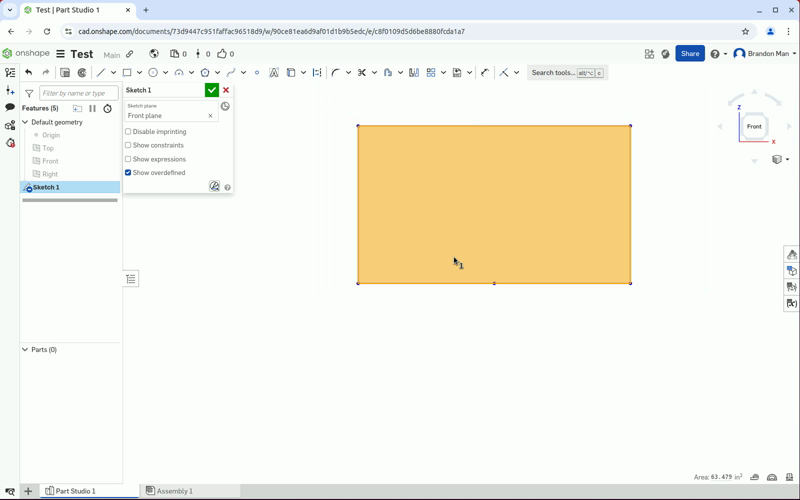
scroll(-6)
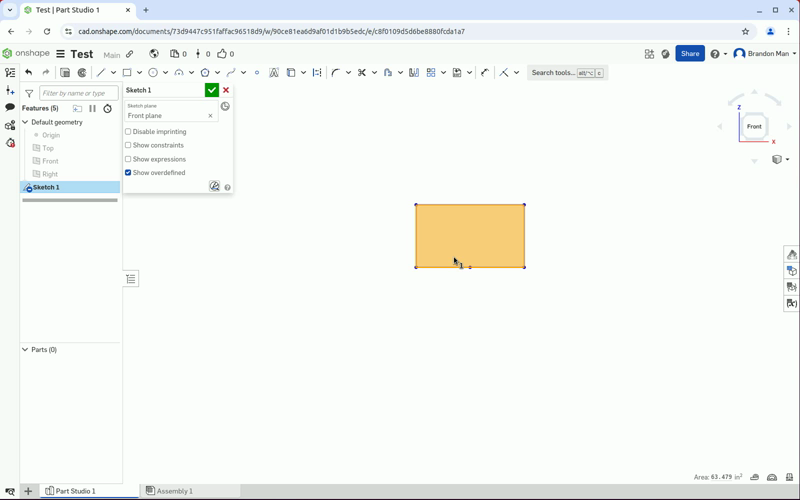
scroll(-6)
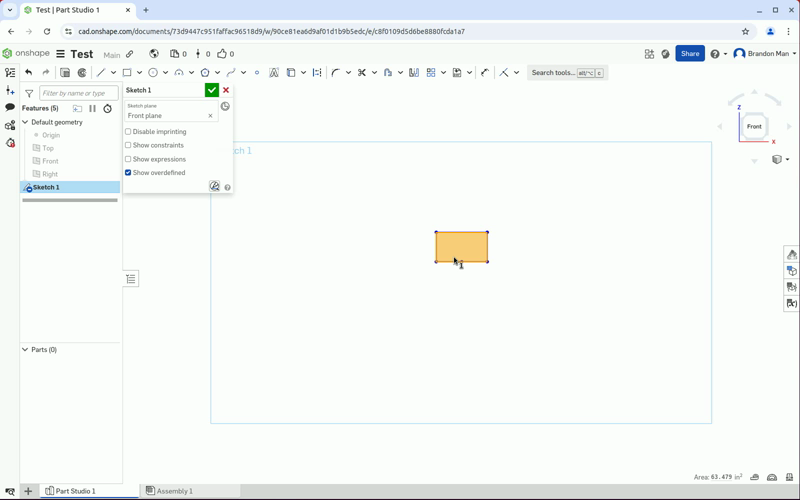
mouse_move(73, 352)
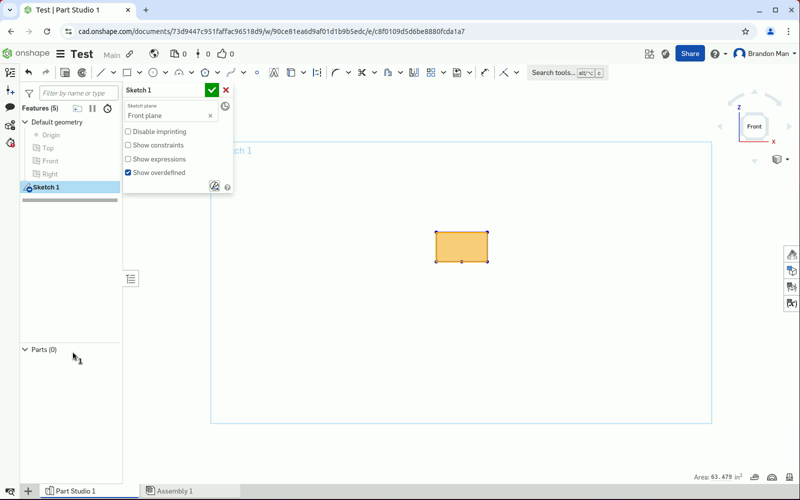
key(shift+y)
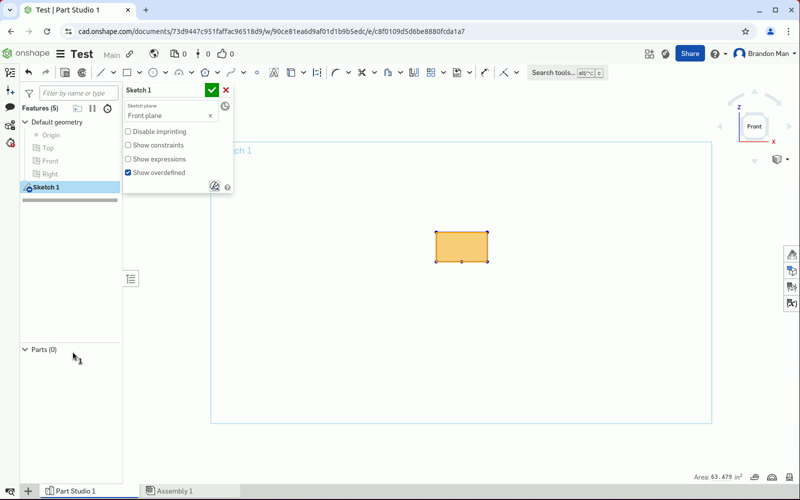
key(shift+e)
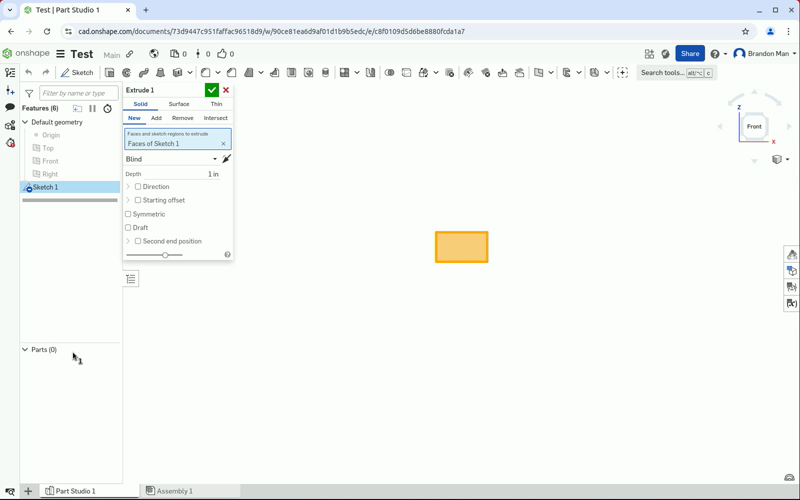
mouse_move(143, 106)
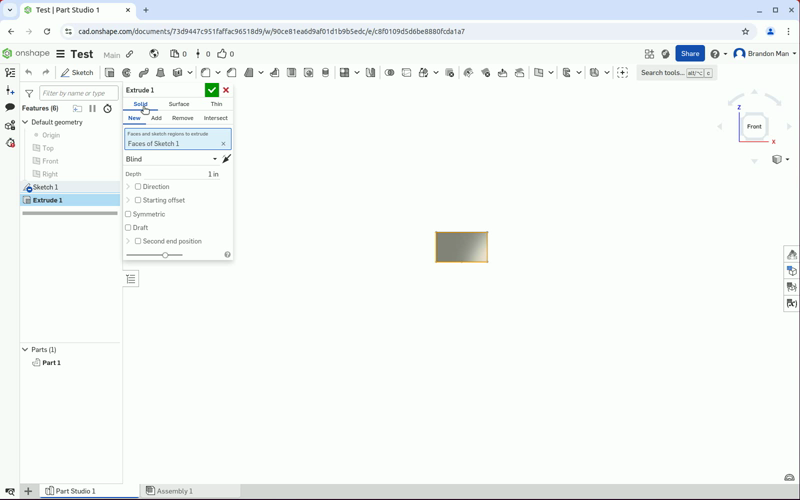
click(143, 106)
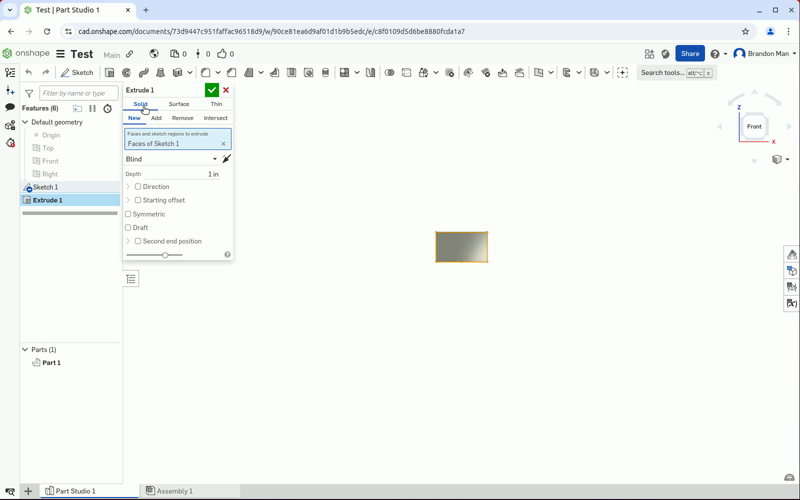
mouse_move(137, 120)
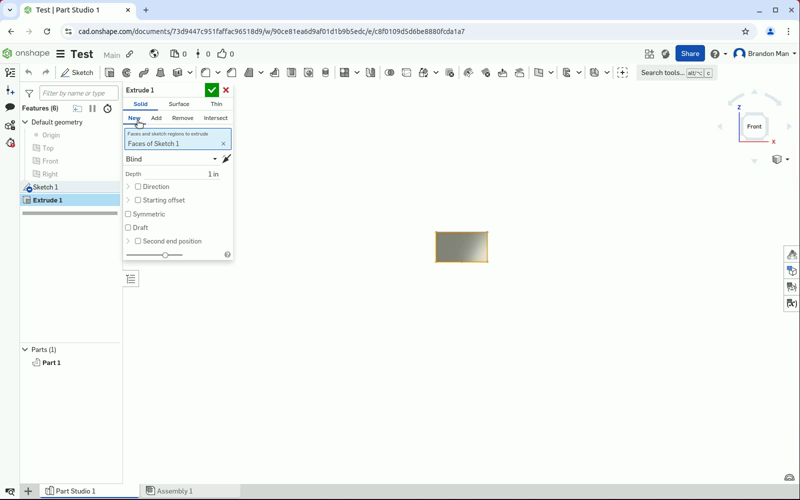
click(137, 120)
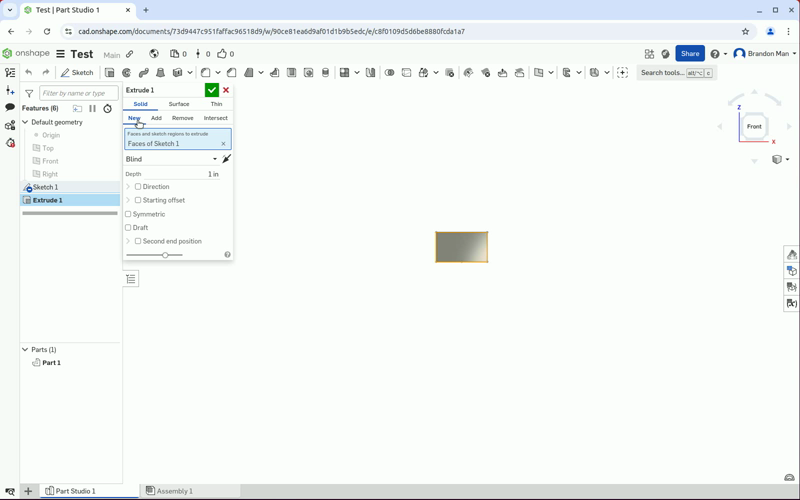
key(tab, 4)
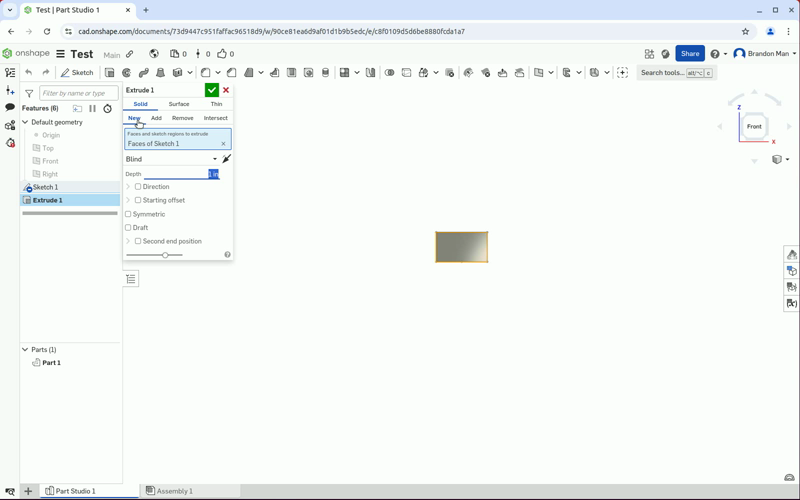
text(23.108)
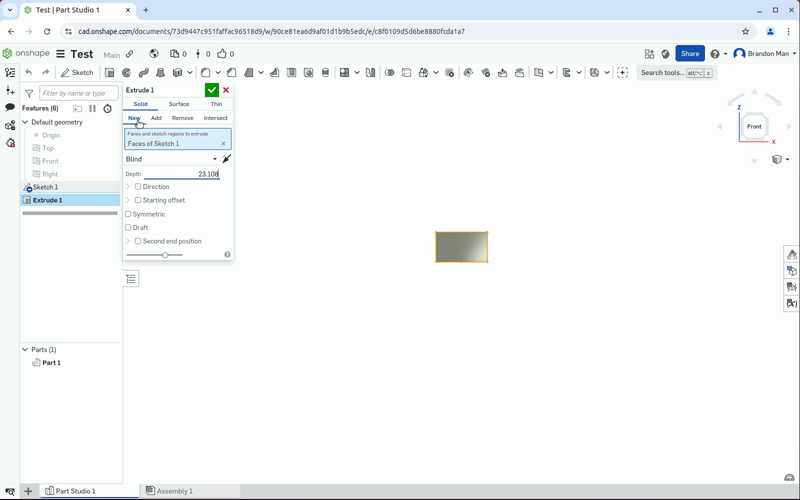
key(enter)
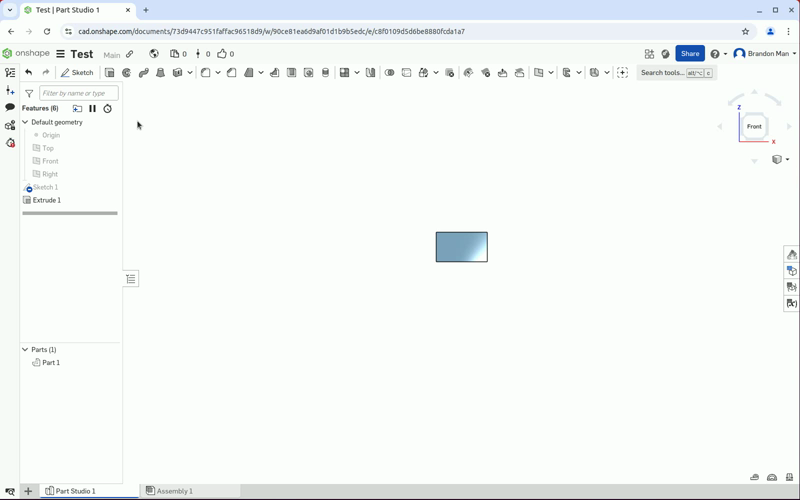
key(shift+h)
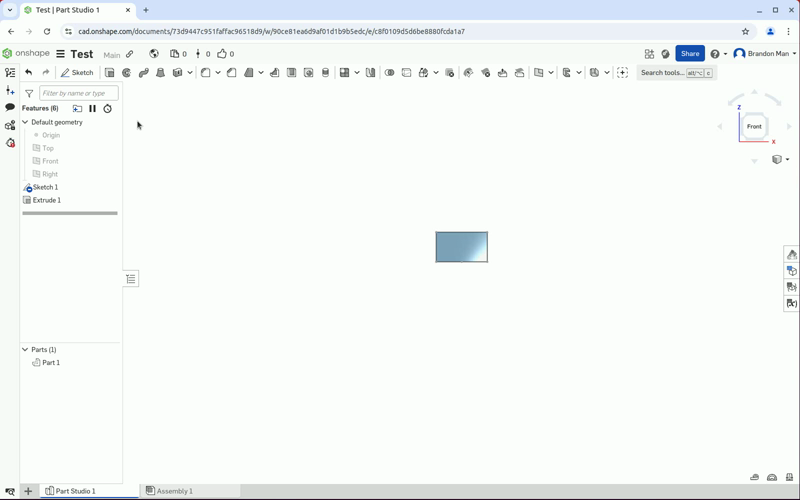
key(shift+h)
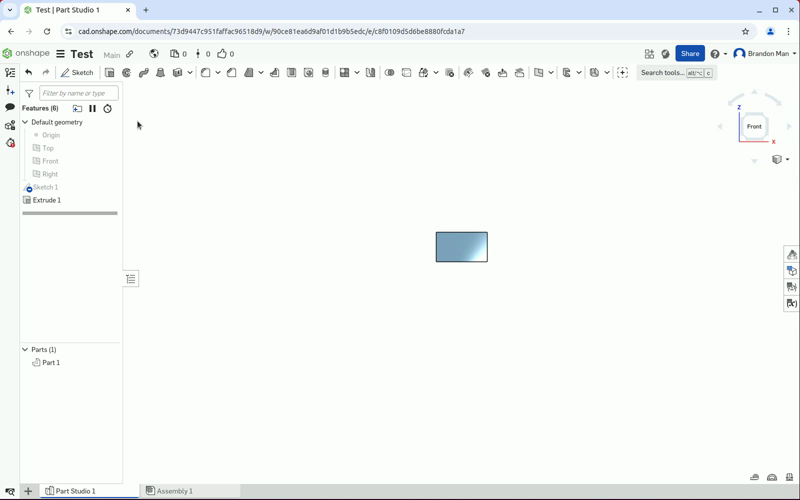
mouse_move(73, 189)
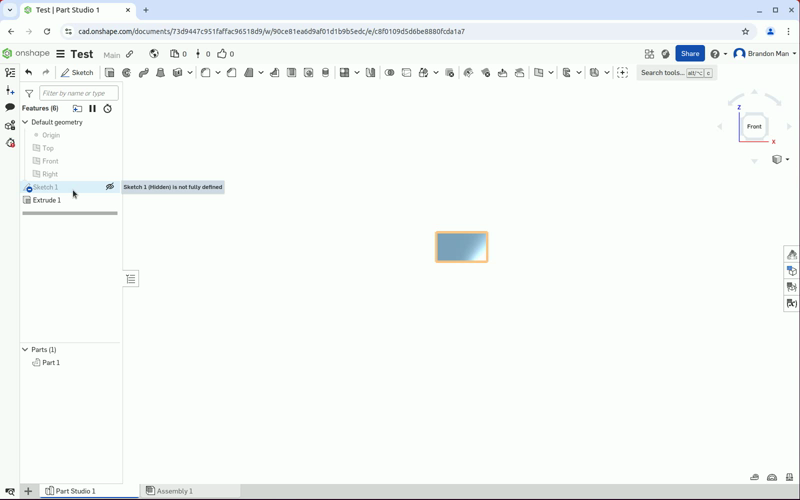
click(73, 189)
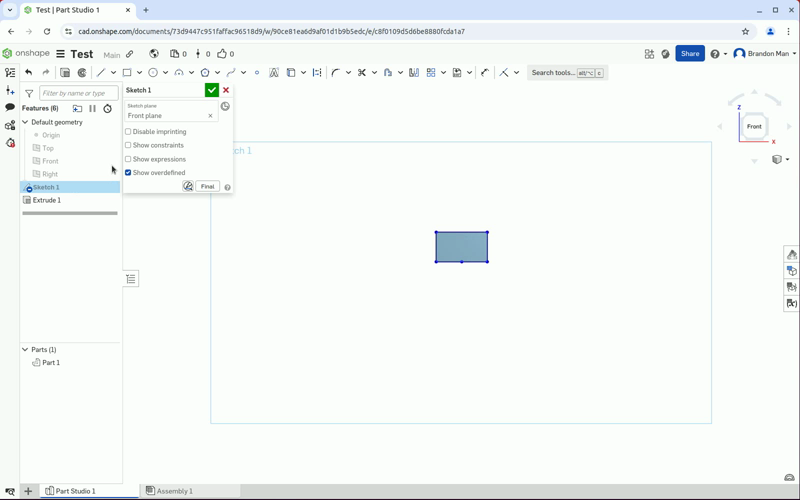
mouse_move(229, 92)
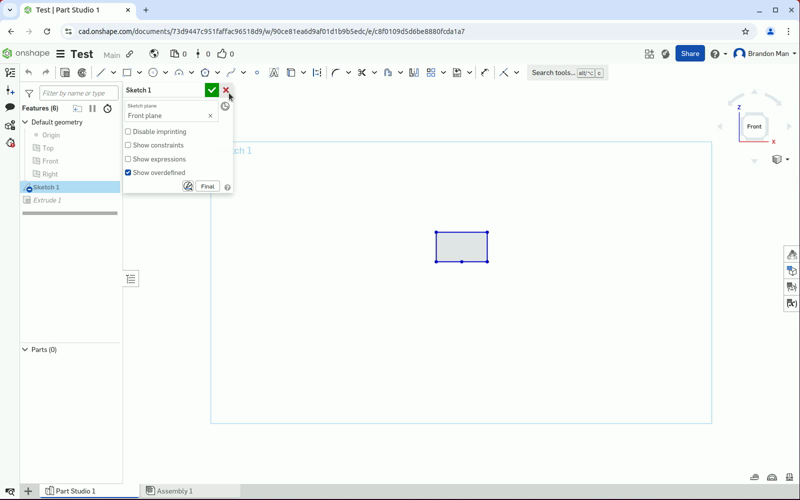
click(229, 92)
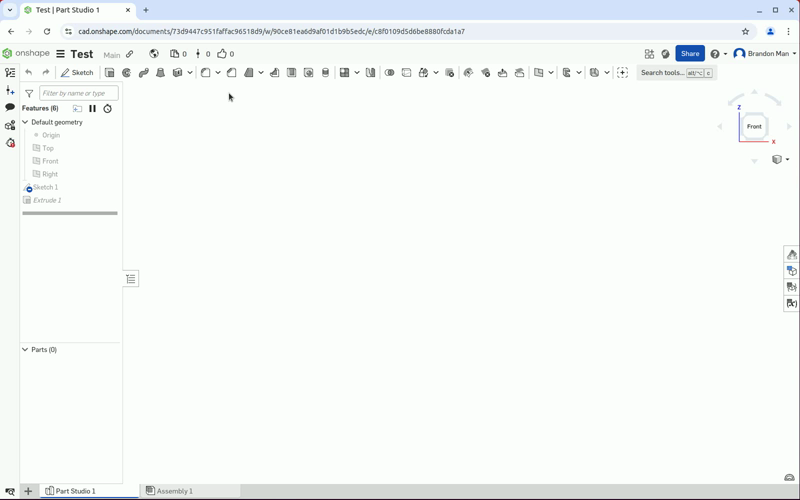
mouse_move(73, 352)
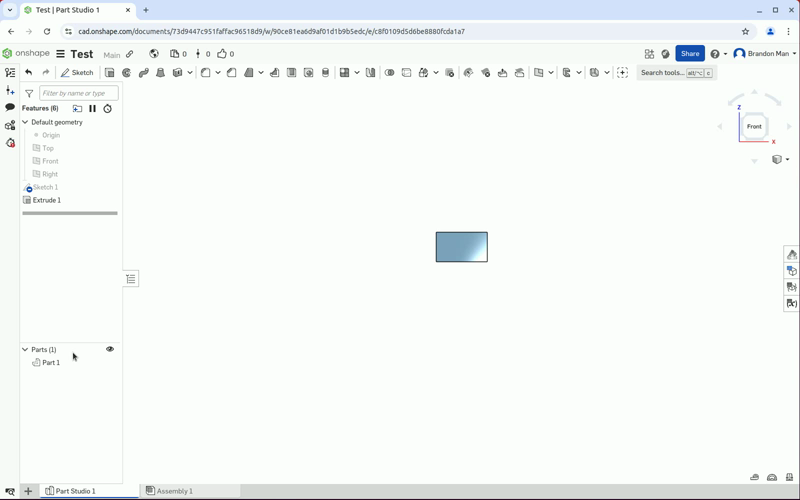
key(y)
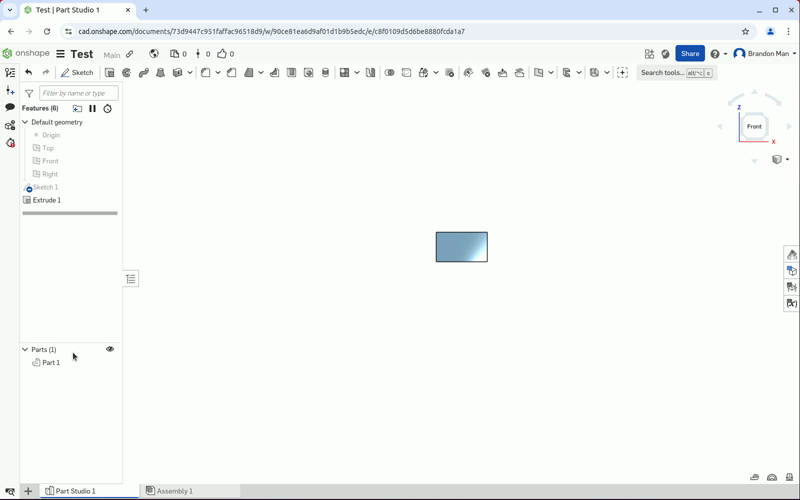
key(shift+p)
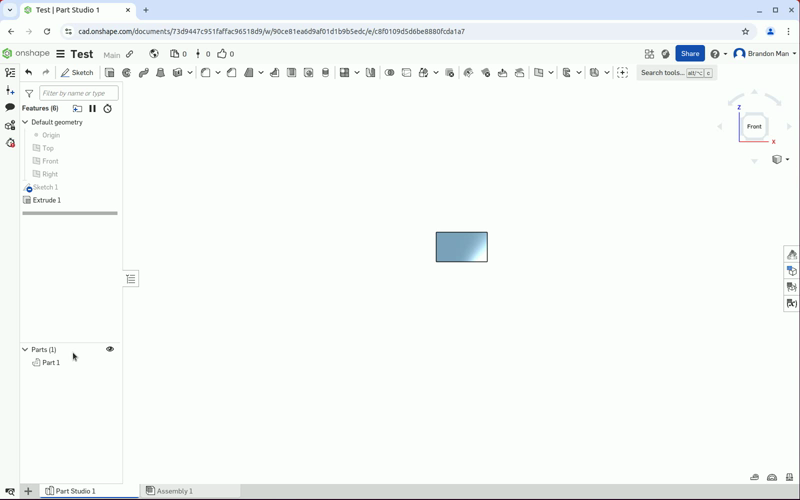
key(space)
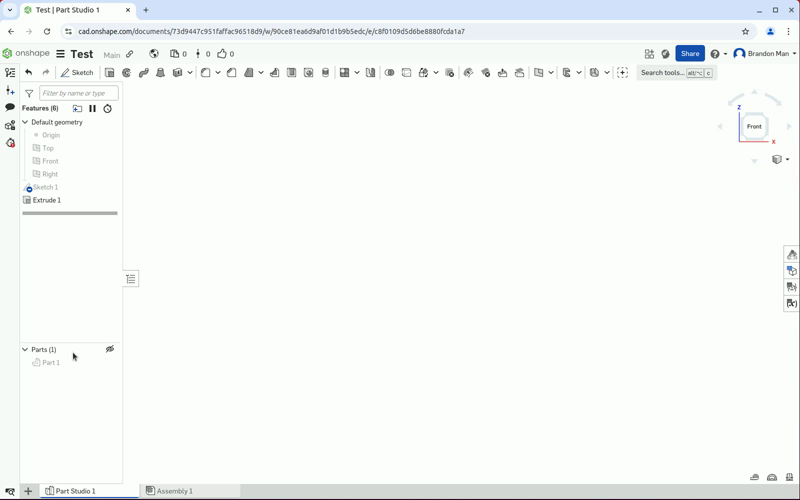
key_down(shift)
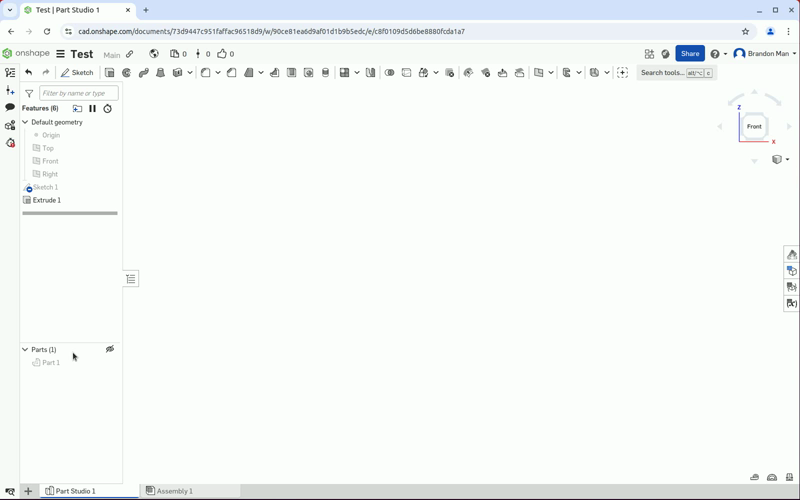
key(left)
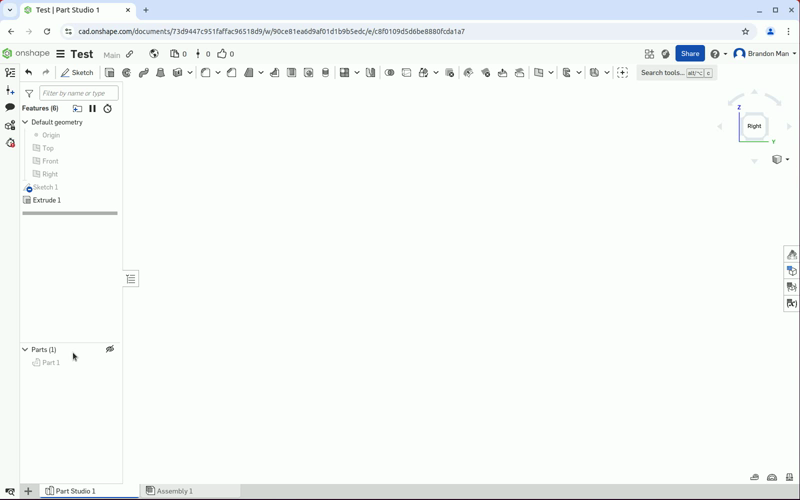
key_up(shift)
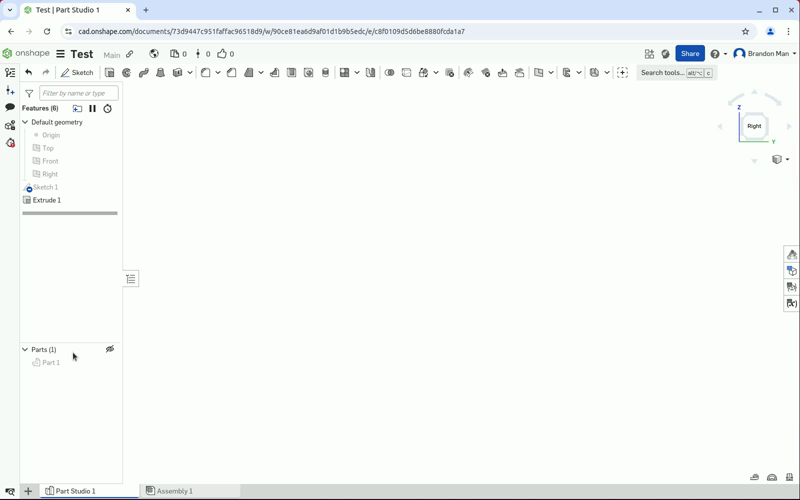
mouse_move(73, 352)
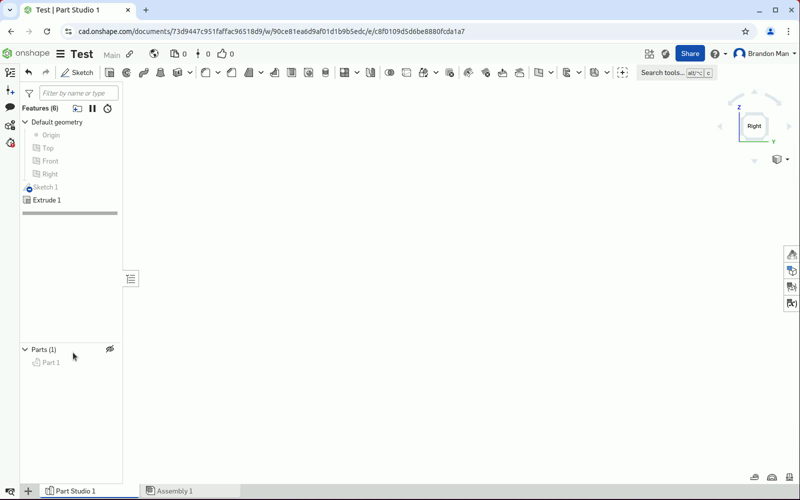
key(shift+y)
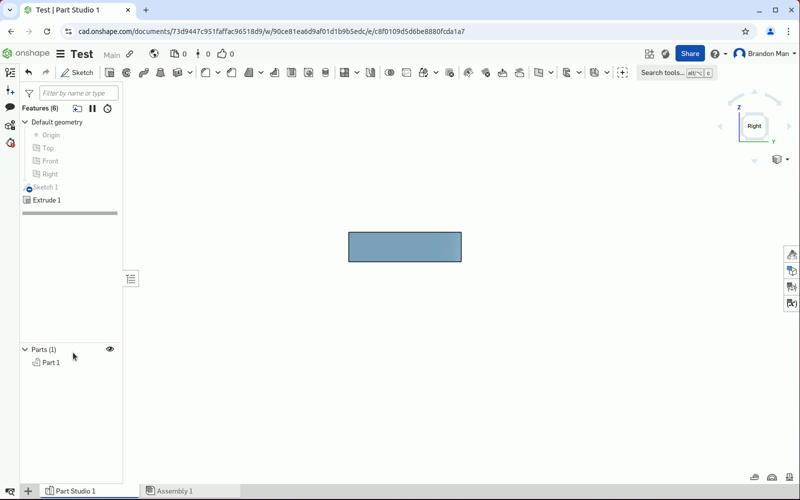
mouse_move(541, 75)
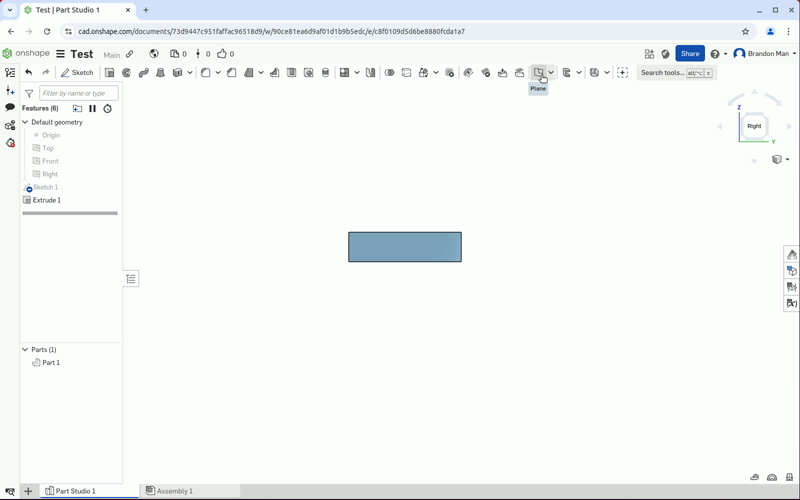
click(541, 75)
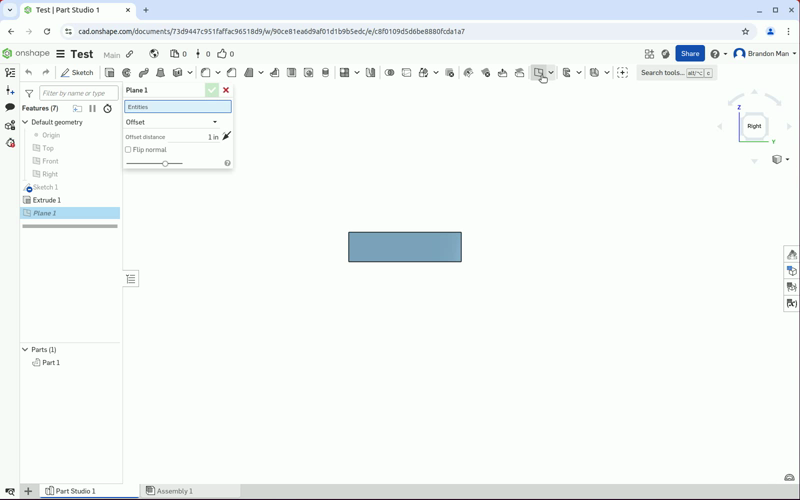
mouse_move(73, 176)
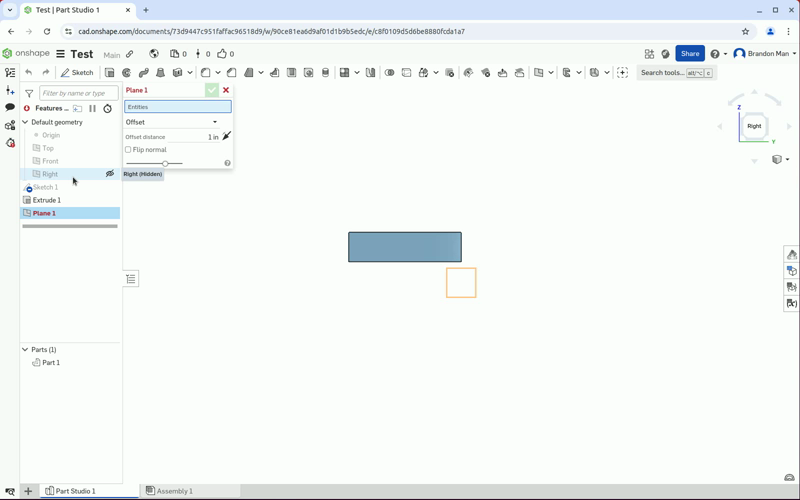
click(73, 176)
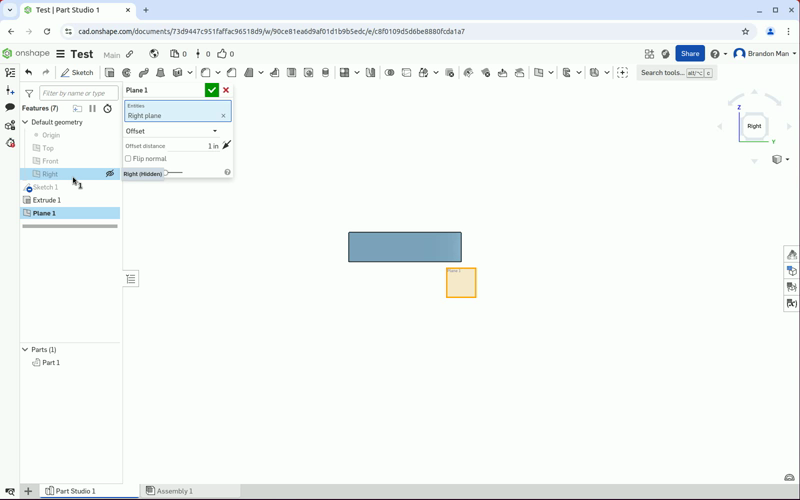
key(tab, 2)
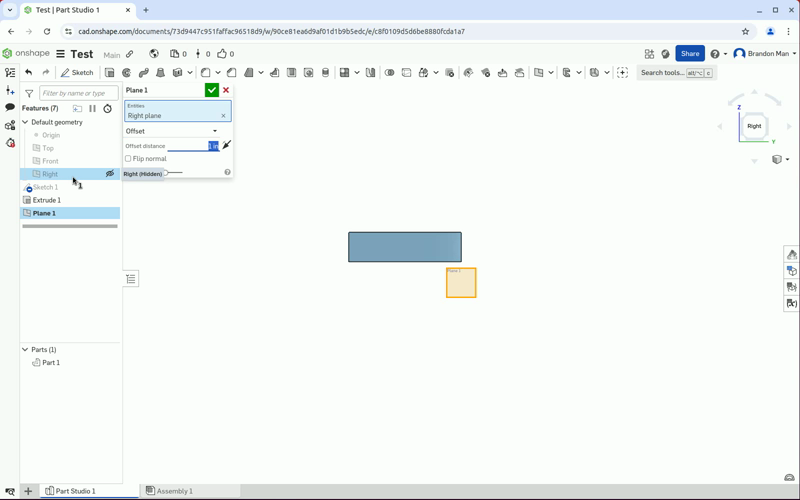
text(5.053)
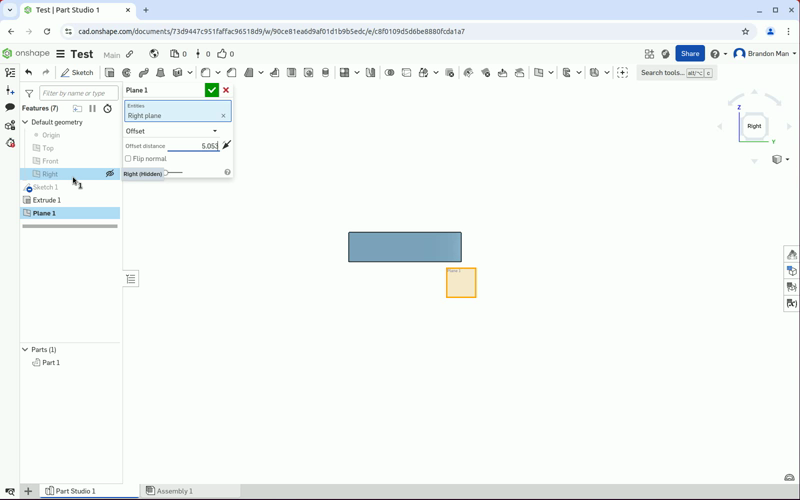
key(enter, 2)
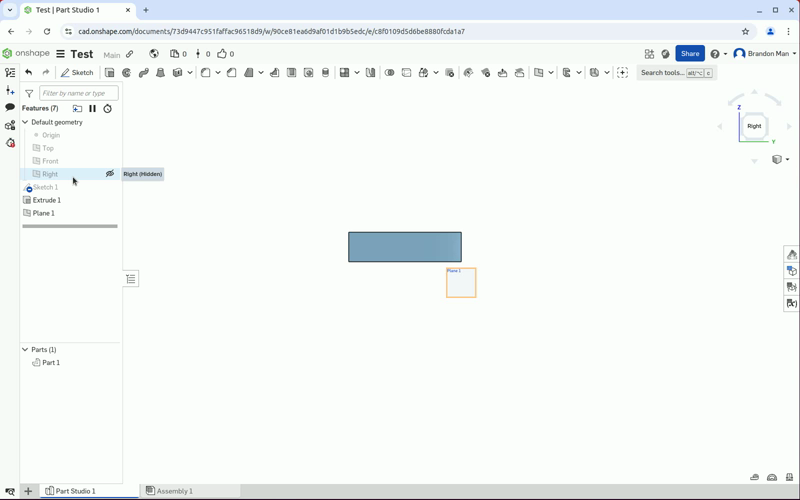
key(shift+s)
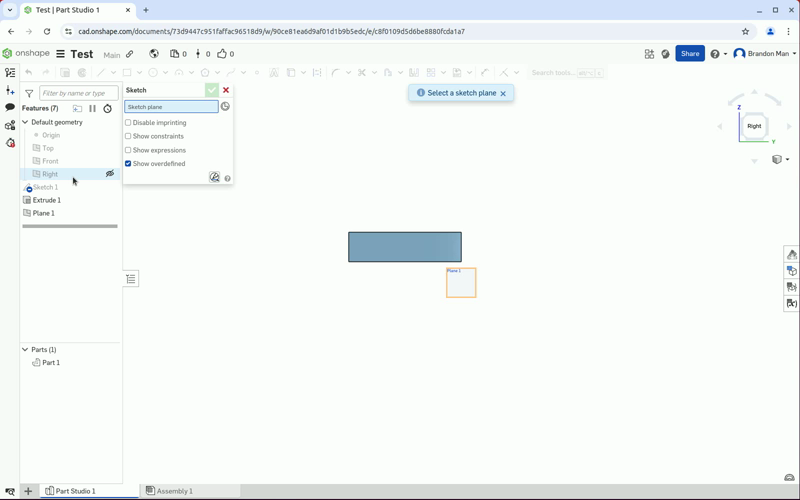
mouse_move(73, 215)
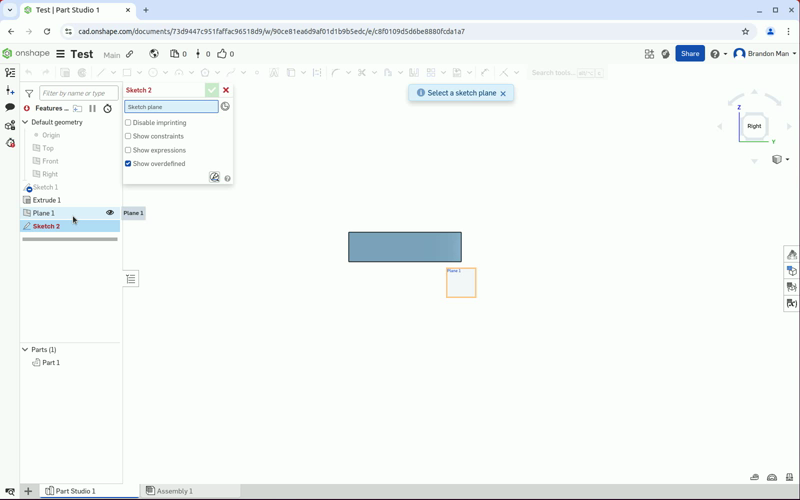
click(73, 215)
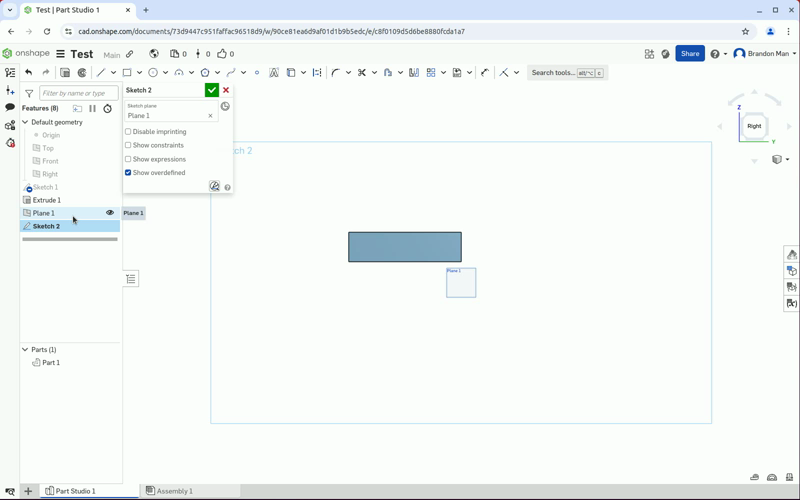
mouse_move(73, 352)
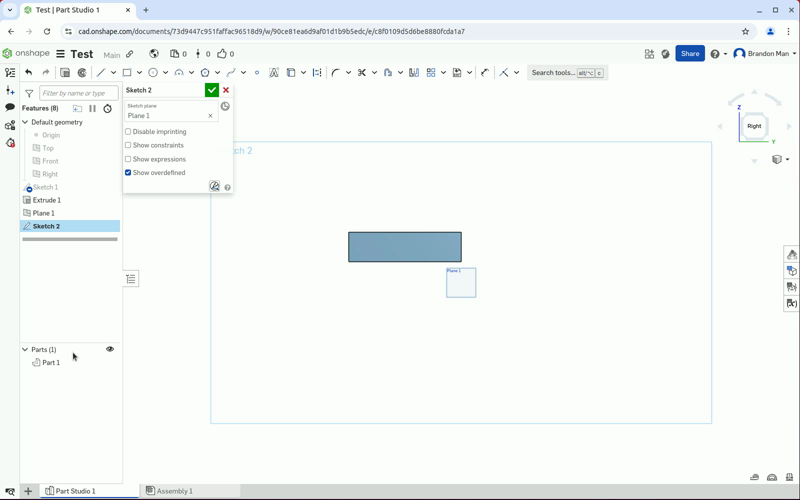
key(y)
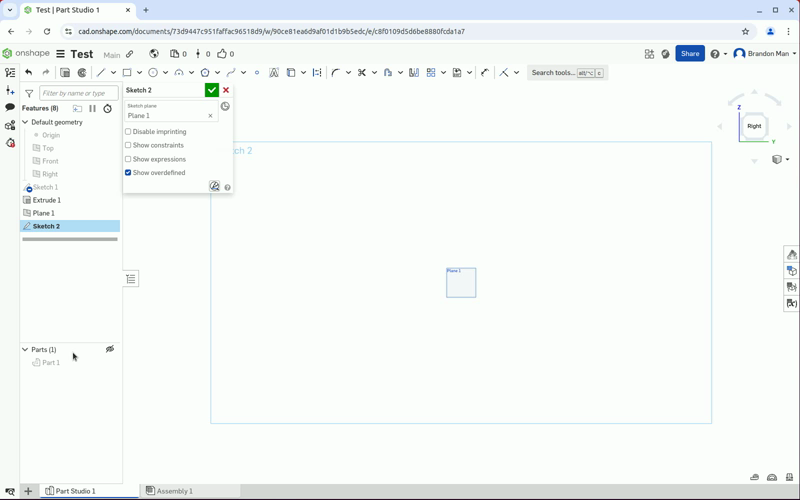
key(c)
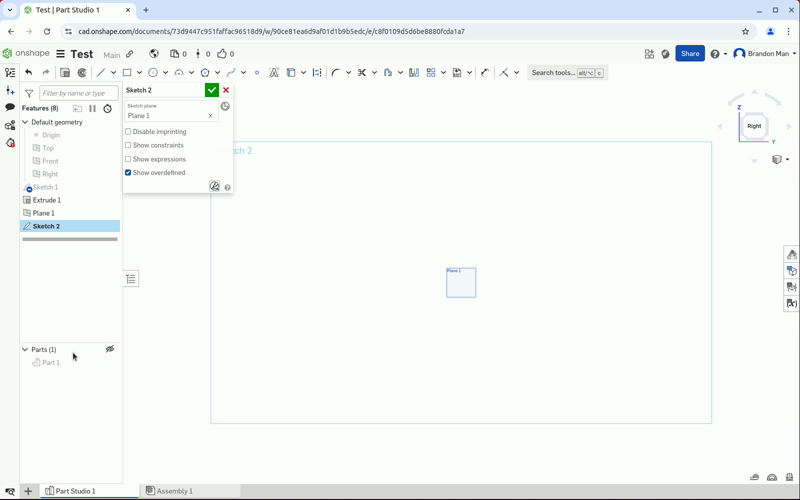
key_down(shift)
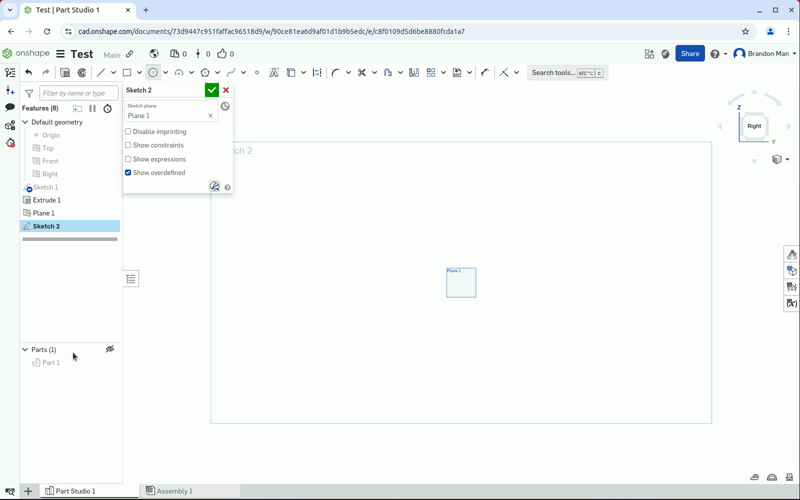
mouse_move(409, 247)
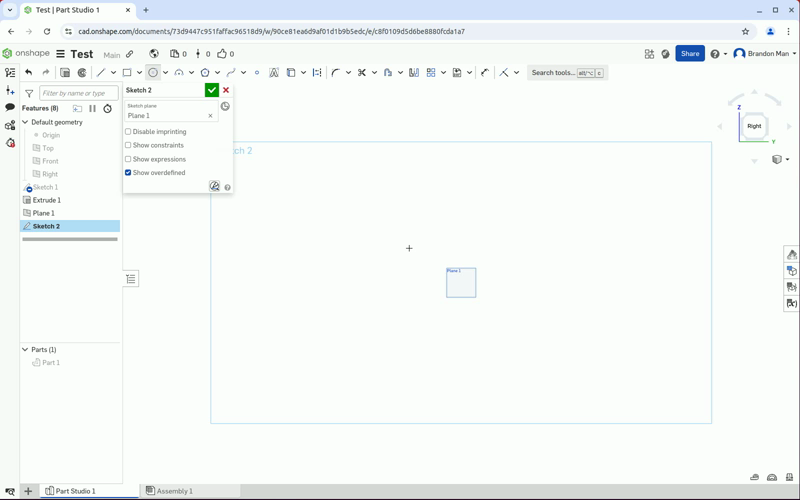
click(409, 247)
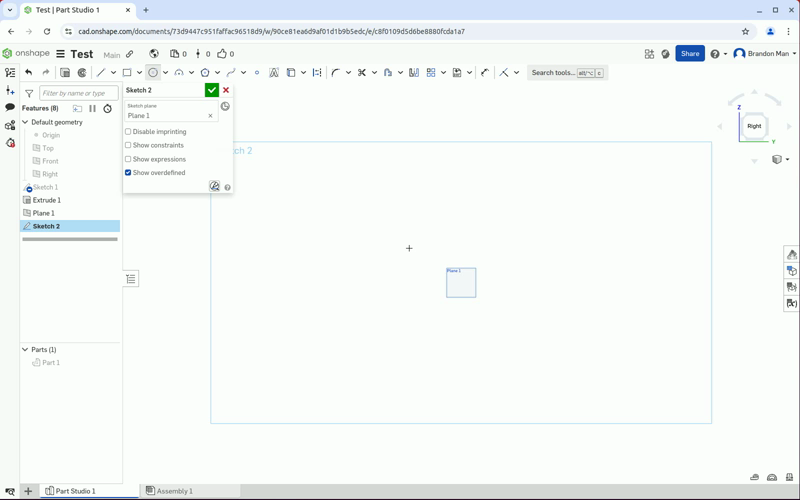
key_up(shift)
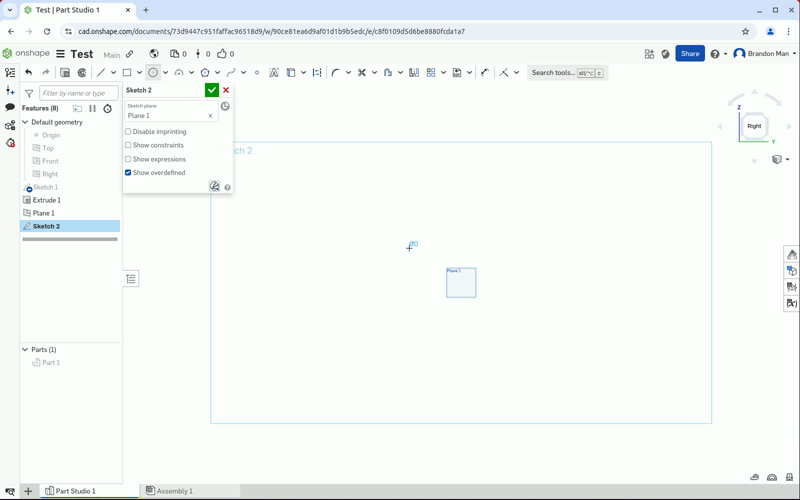
mouse_move(418, 247)
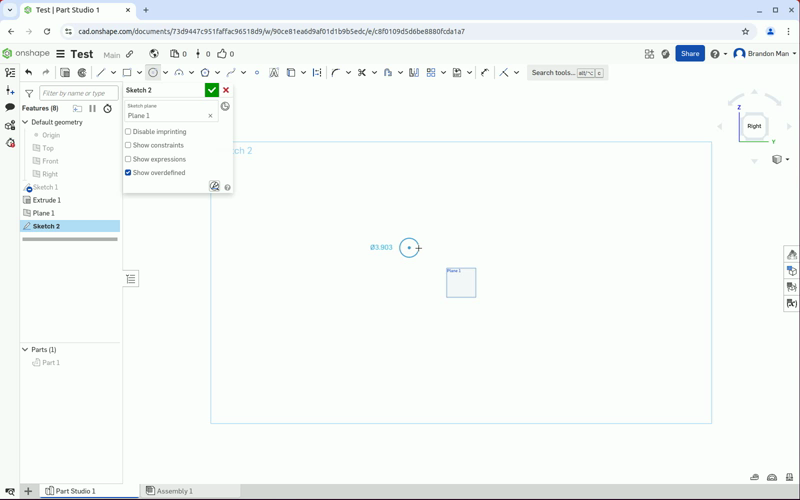
click(418, 247)
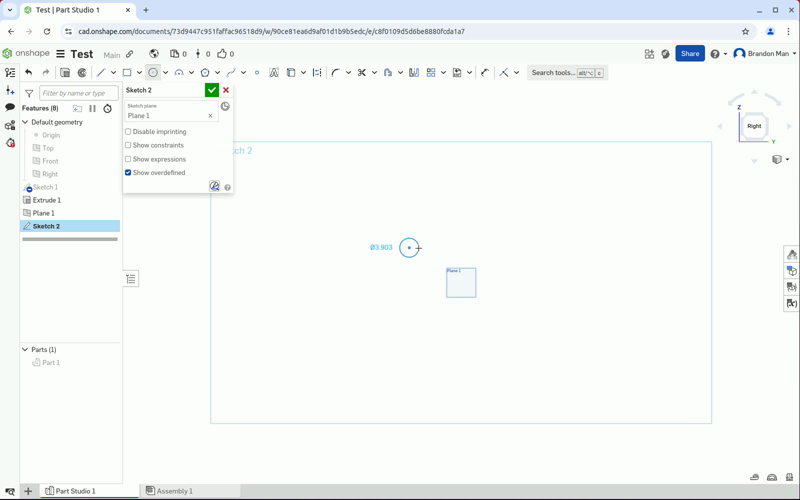
key(esc)
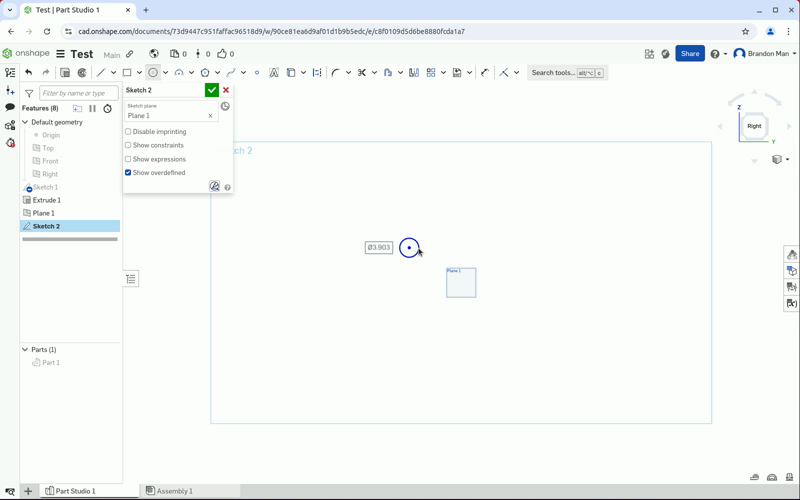
mouse_move(408, 239)
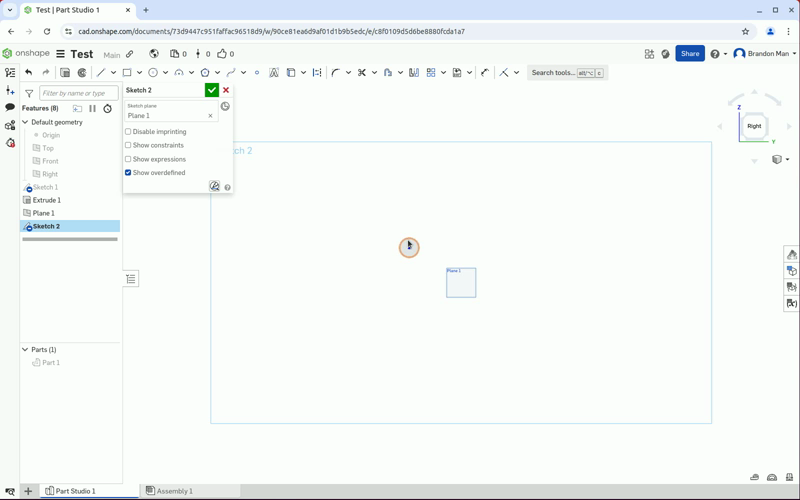
scroll(6)
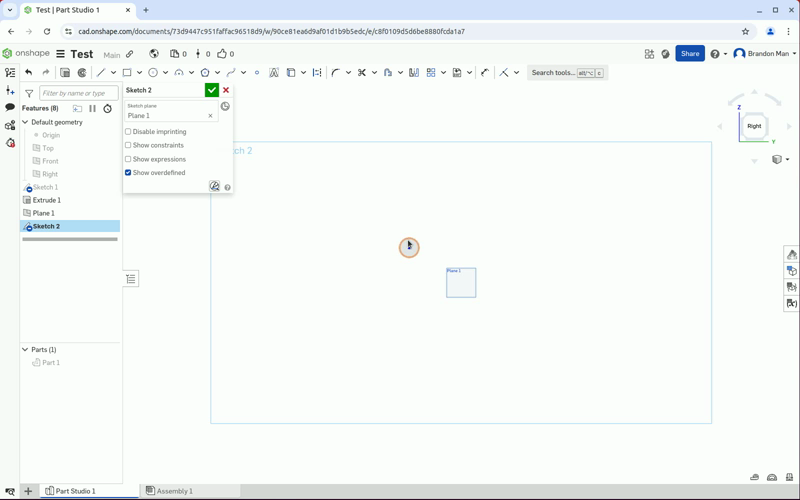
scroll(6)
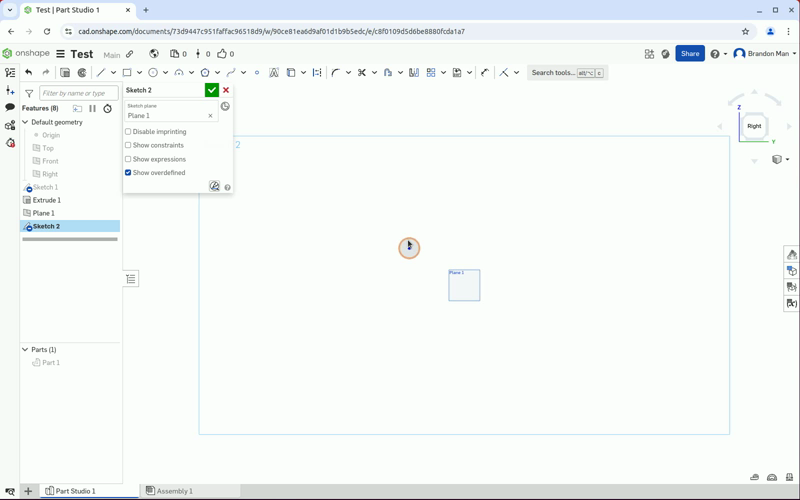
scroll(6)
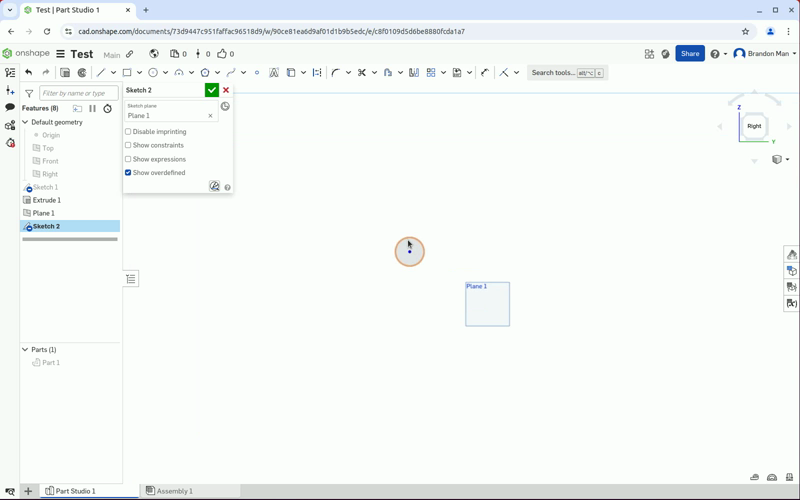
scroll(6)
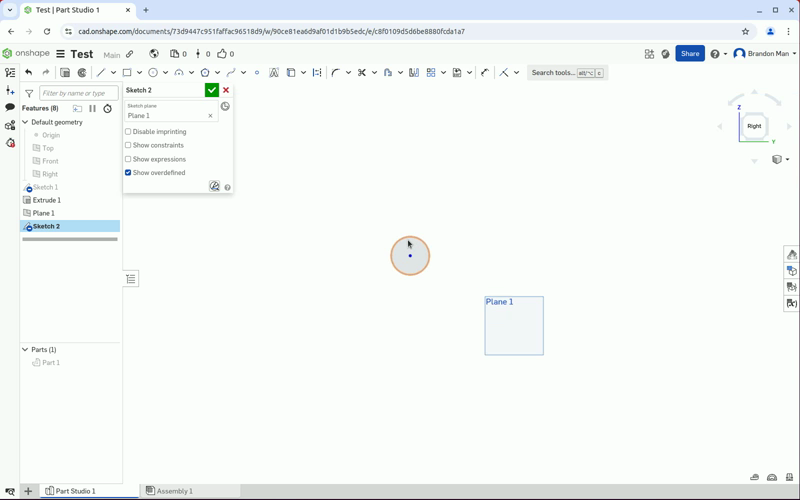
scroll(6)
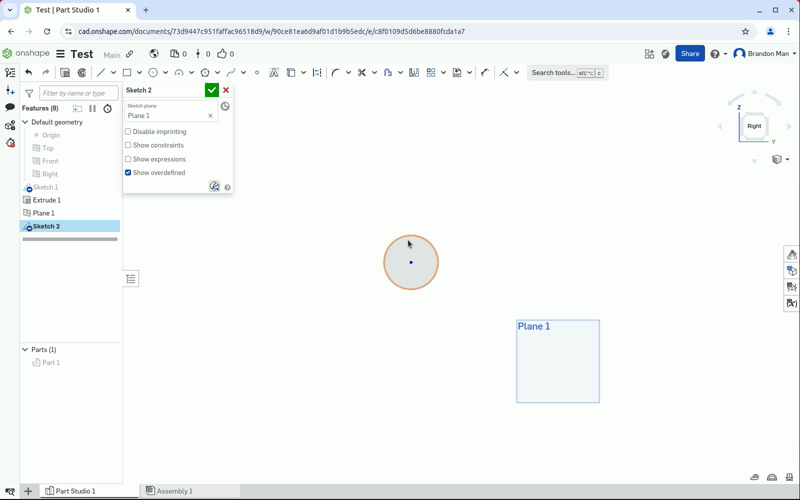
scroll(6)
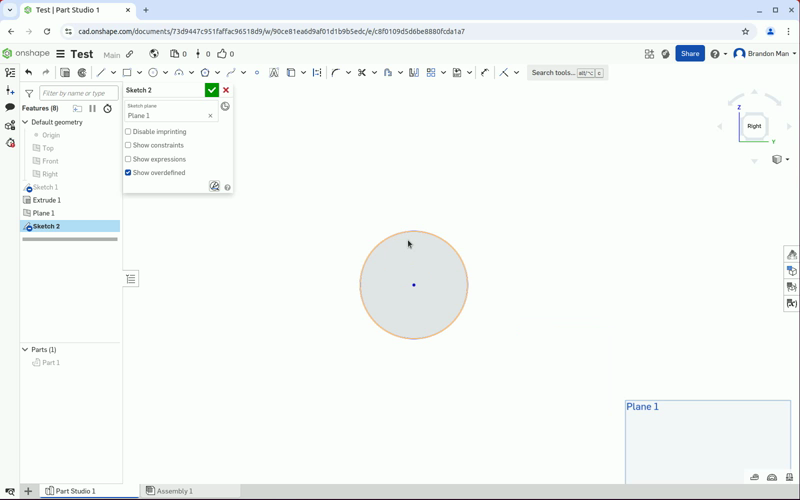
scroll(6)
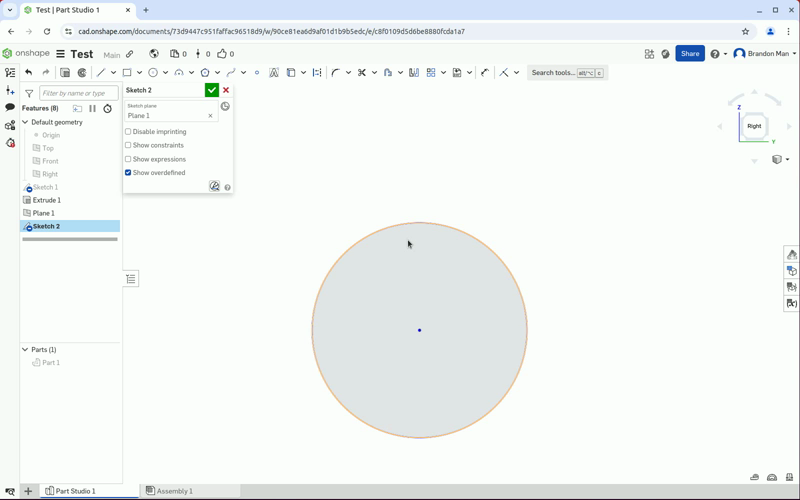
click(408, 239)
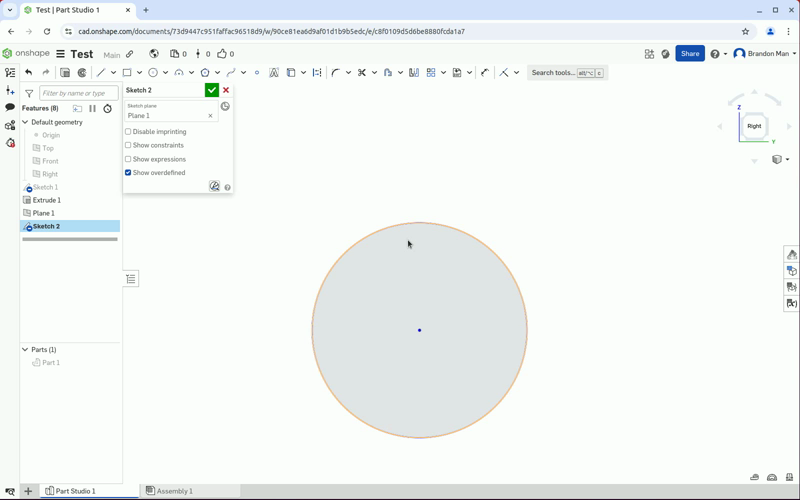
scroll(-6)
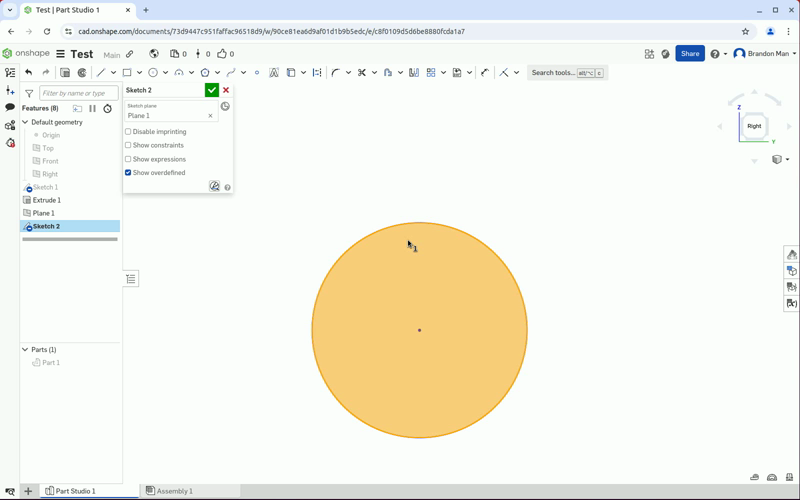
scroll(-6)
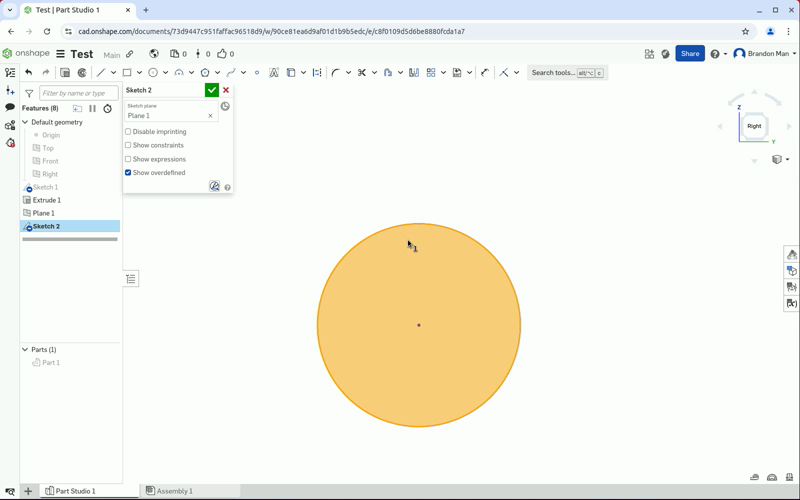
scroll(-6)
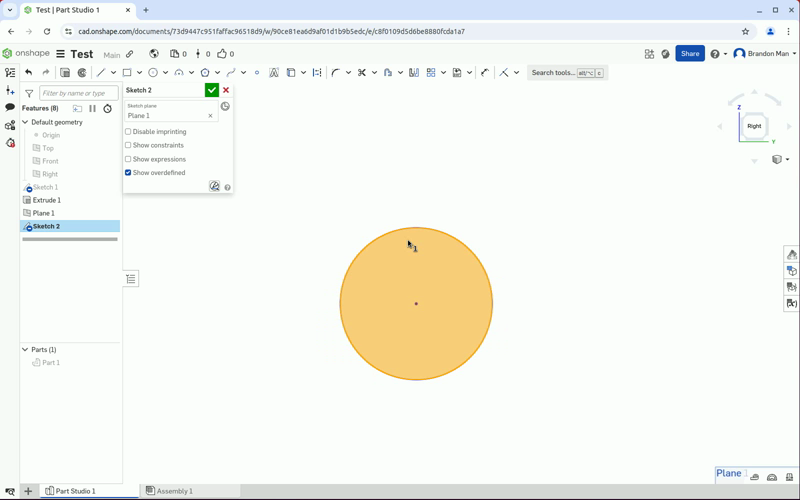
scroll(-6)
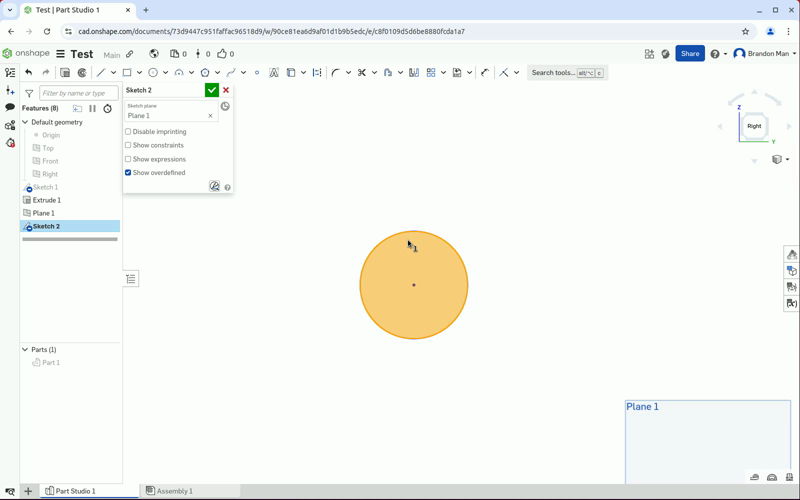
scroll(-6)
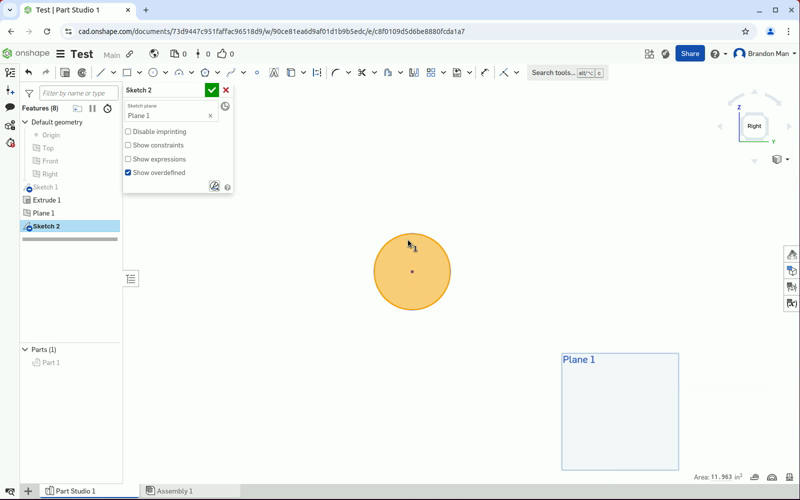
scroll(-6)
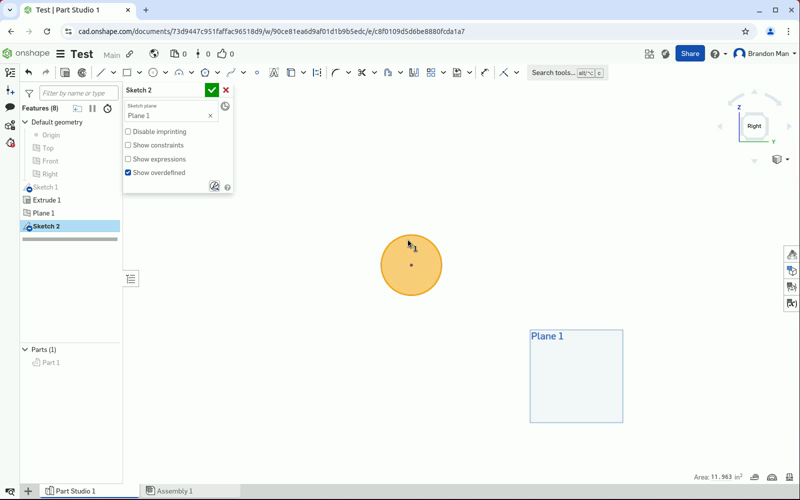
scroll(-6)
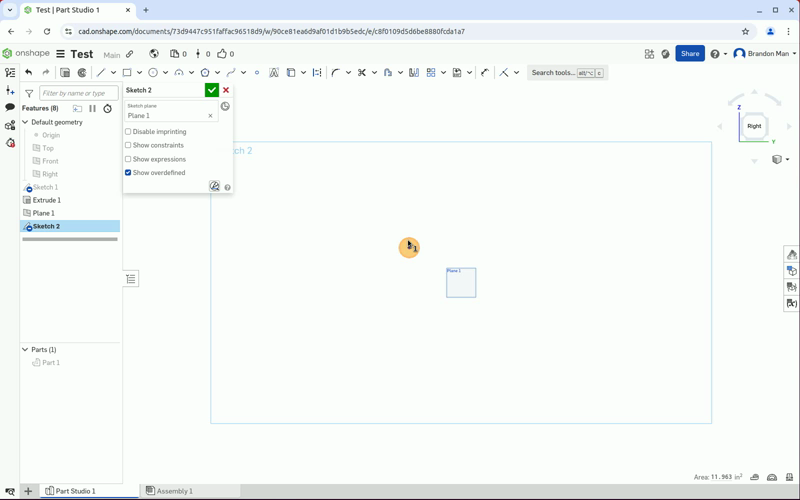
mouse_move(73, 352)
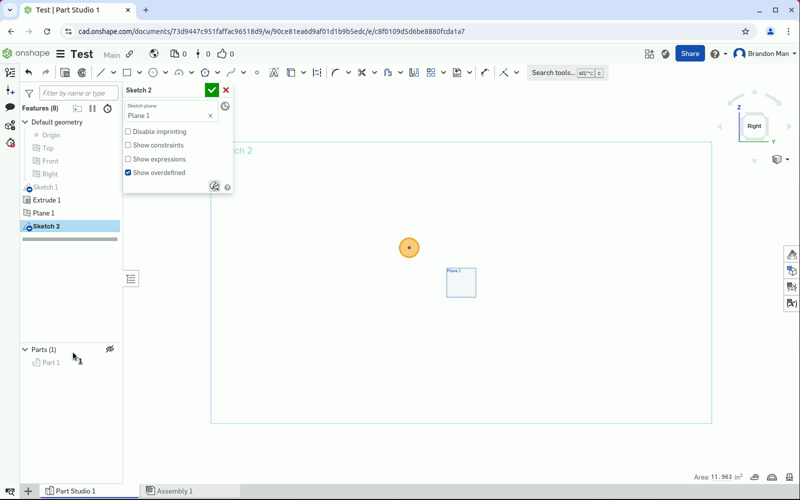
key(shift+y)
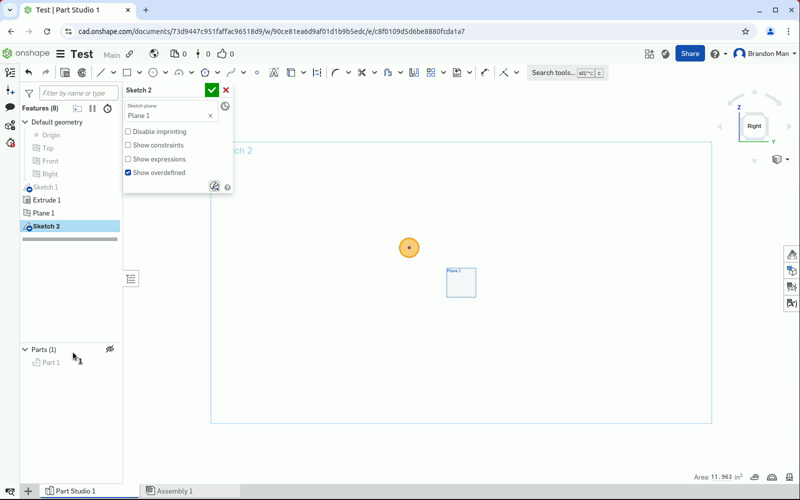
key(shift+e)
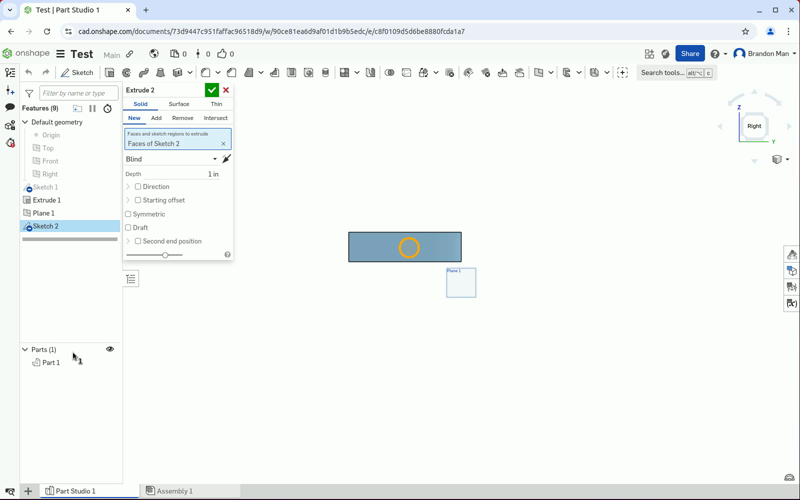
mouse_move(143, 106)
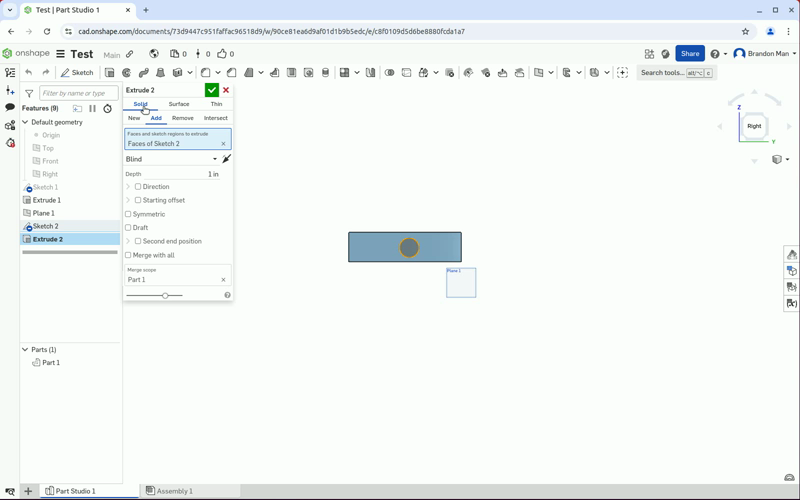
click(143, 106)
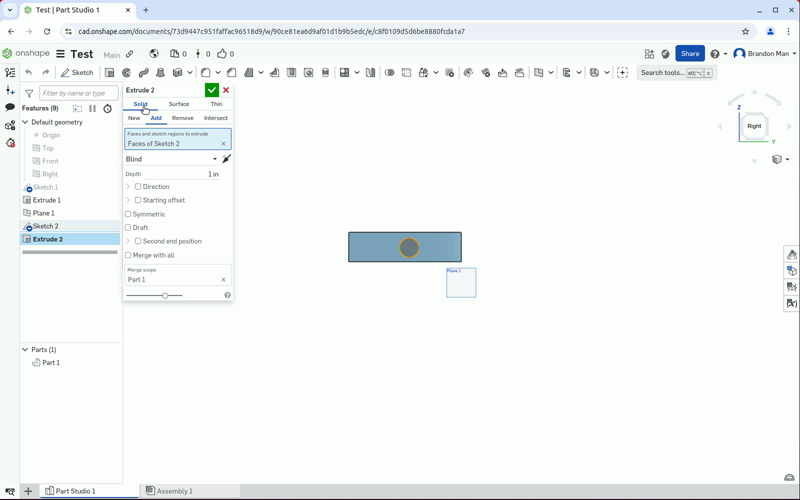
mouse_move(186, 120)
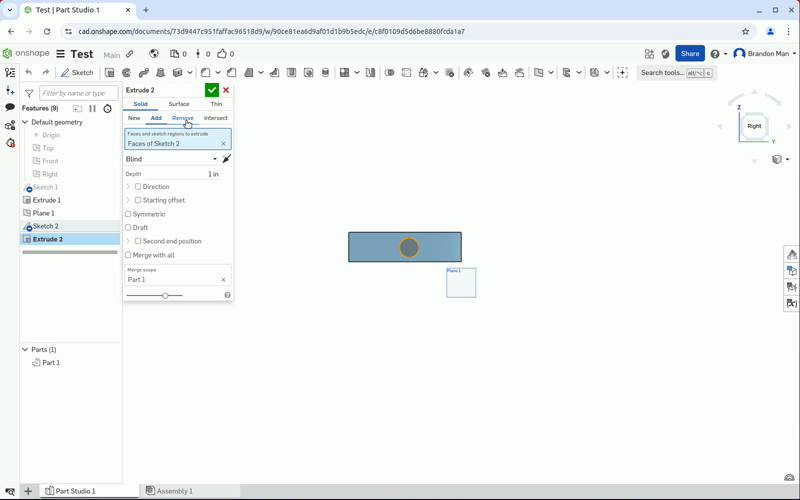
click(186, 120)
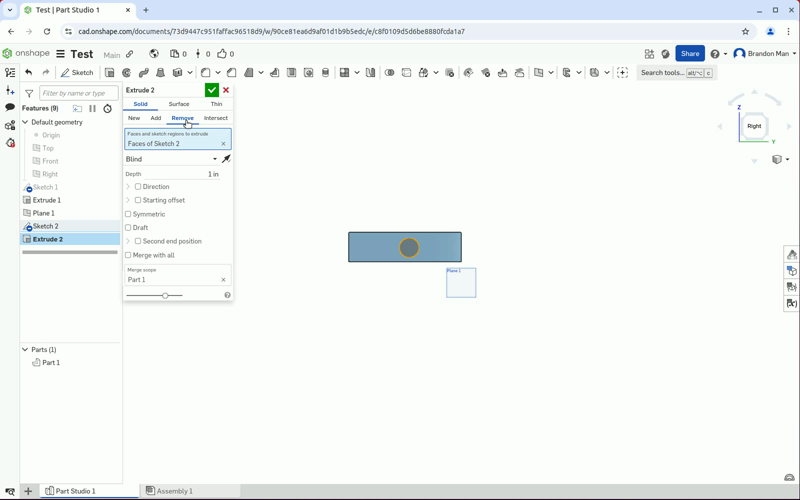
key(tab, 4)
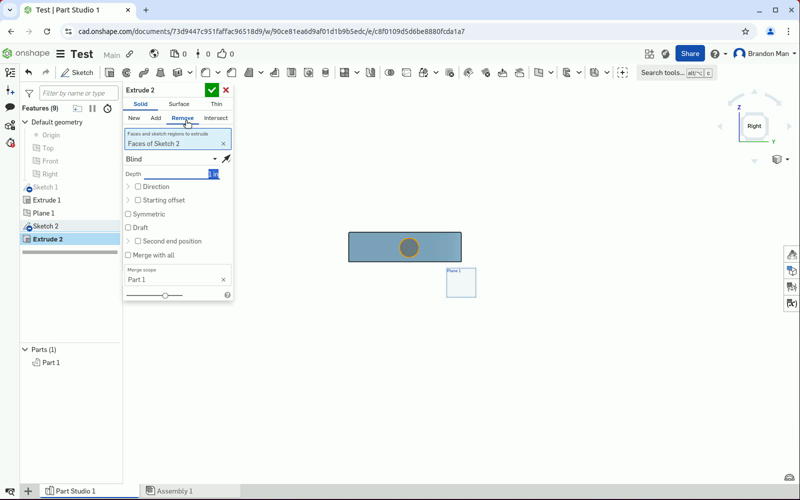
text(4.574)
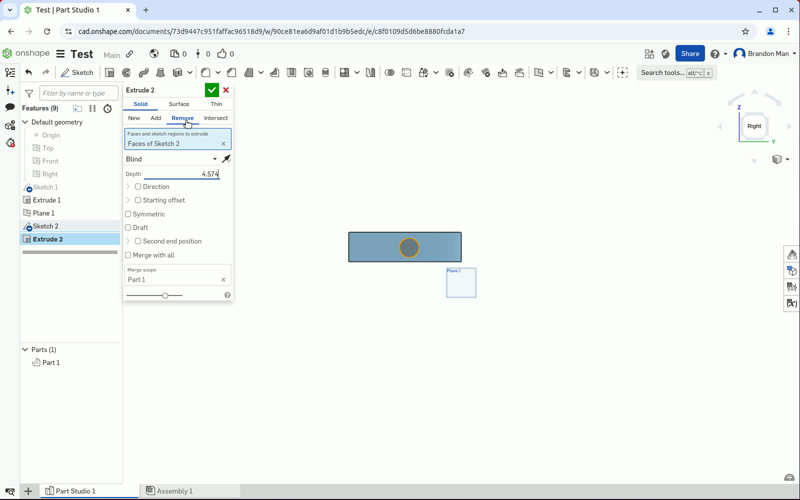
key(tab, 6)
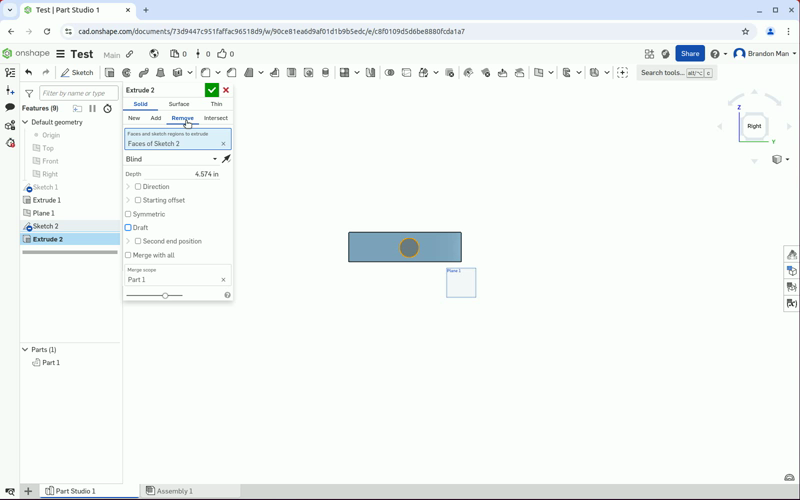
key(space)
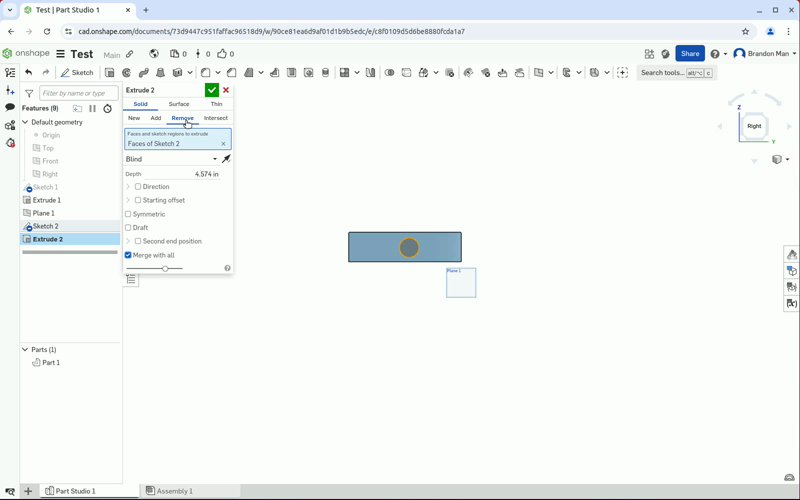
key(enter)
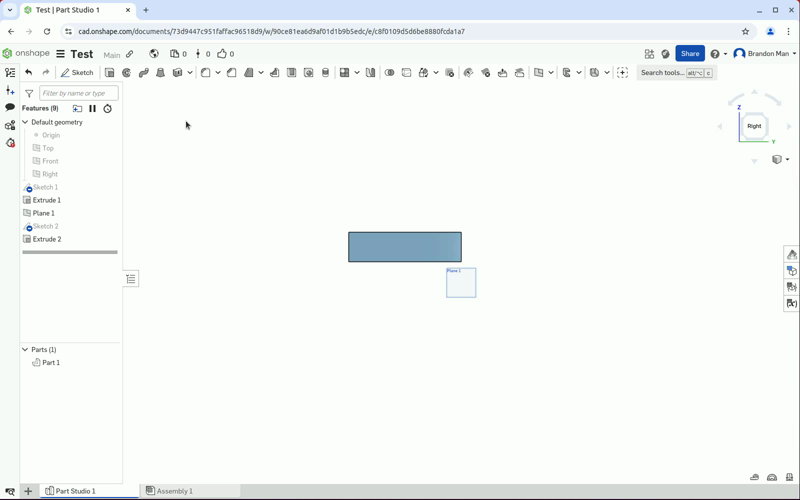
key(shift+h)
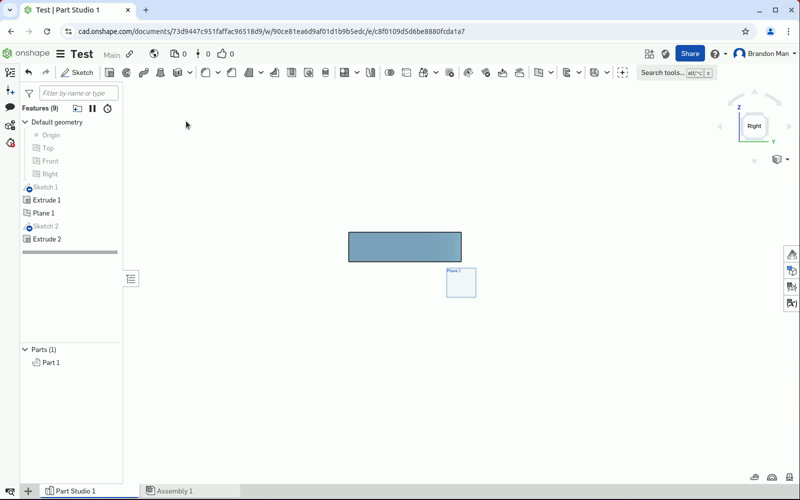
key(shift+h)
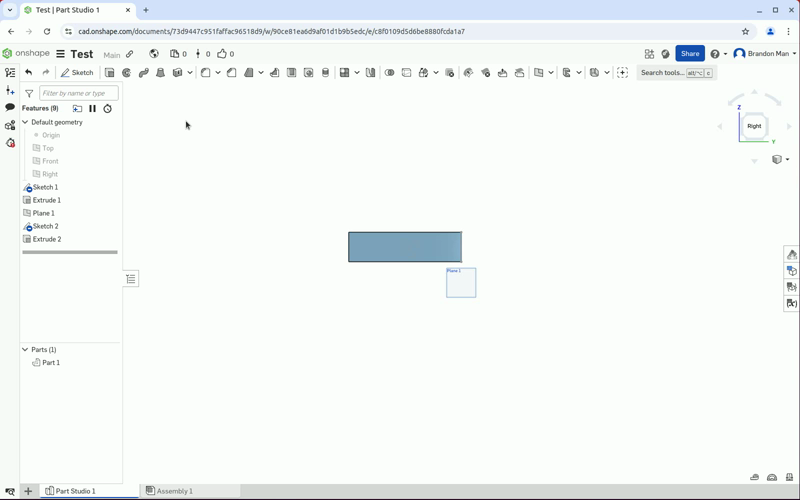
key(shift+7)
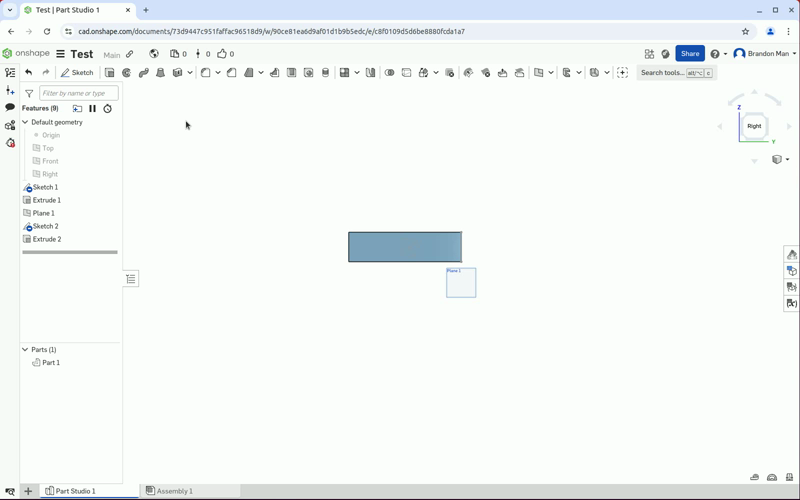
key(right, 2)
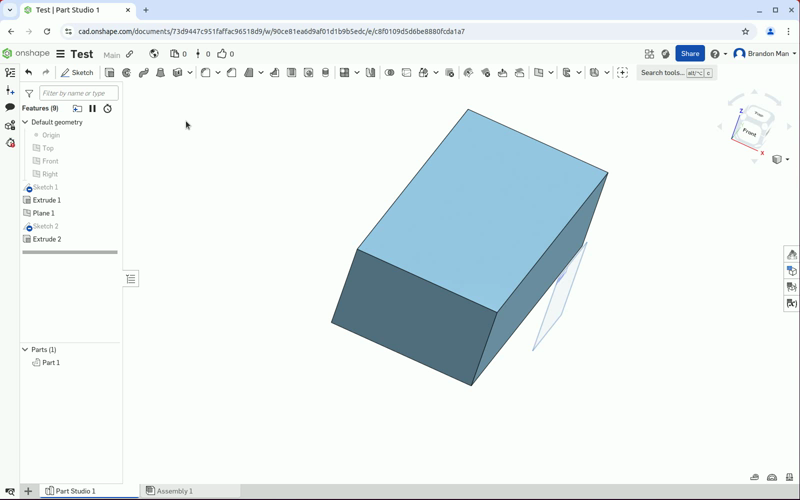
key(down, 2)
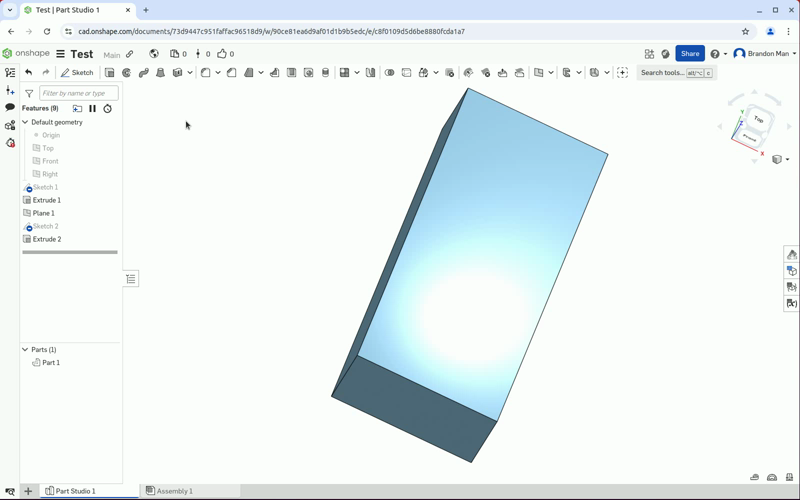
key(up, 2)
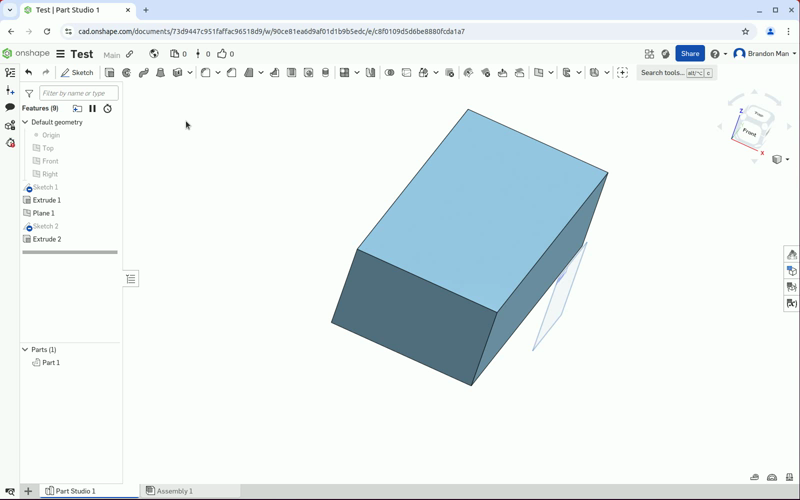
key(left, 2)
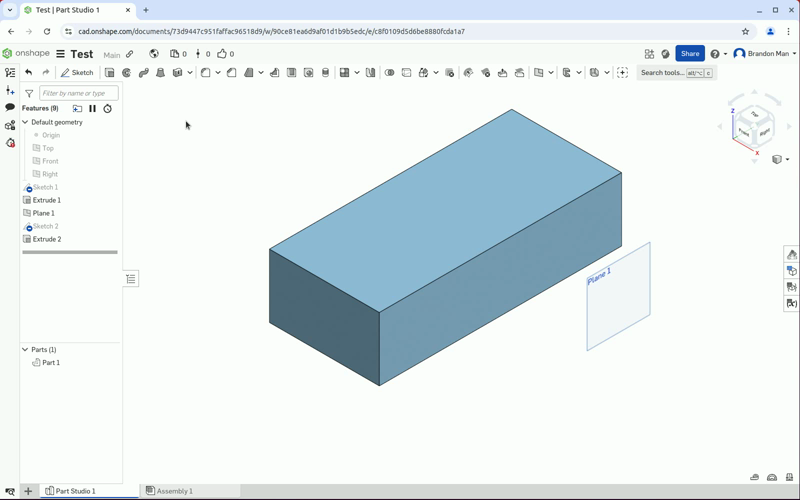
mouse_move(73, 189)
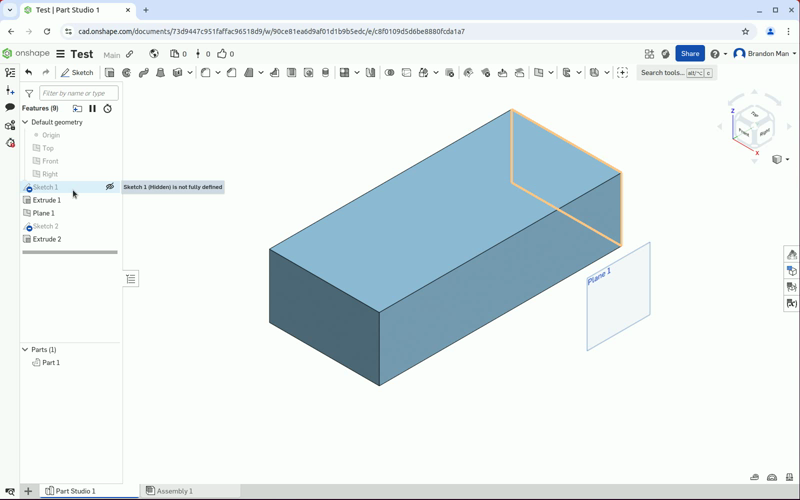
click(73, 189)